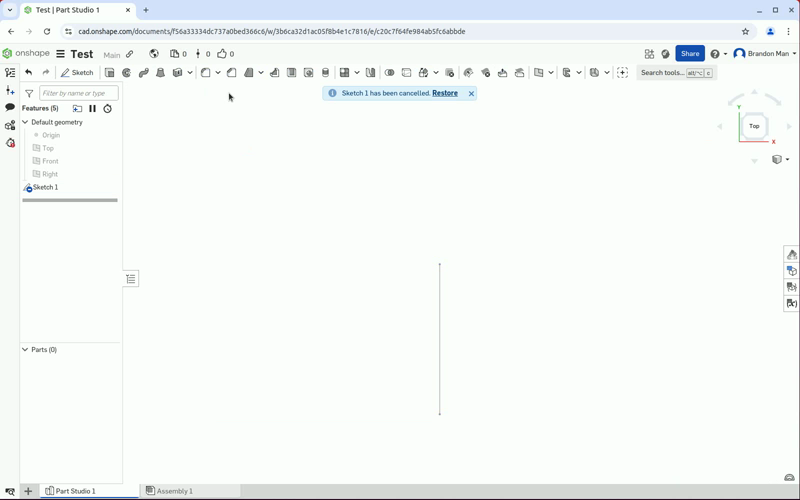
key(shift+h)
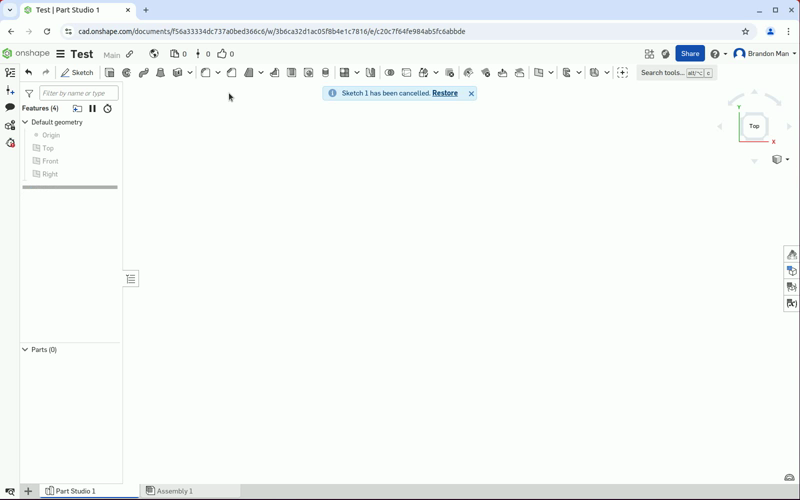
key(shift+s)
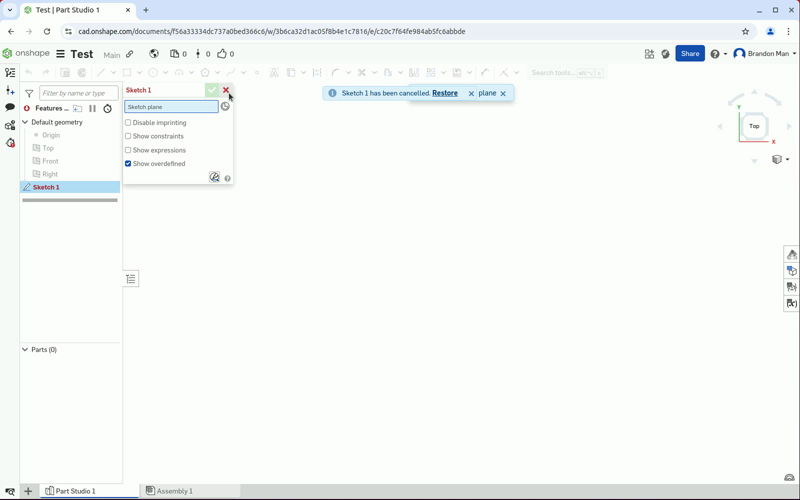
mouse_move(73, 150)
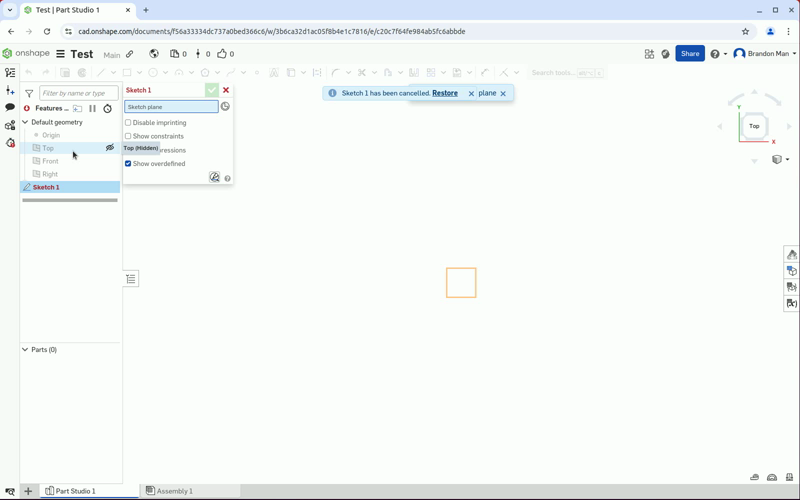
click(73, 150)
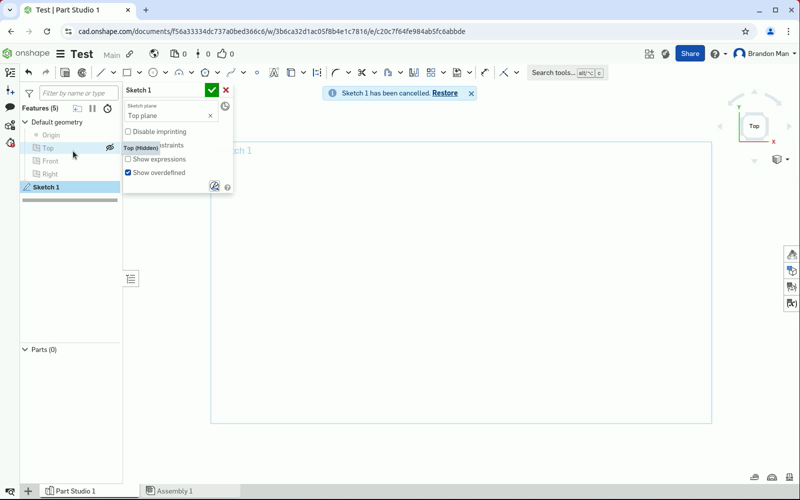
mouse_move(73, 352)
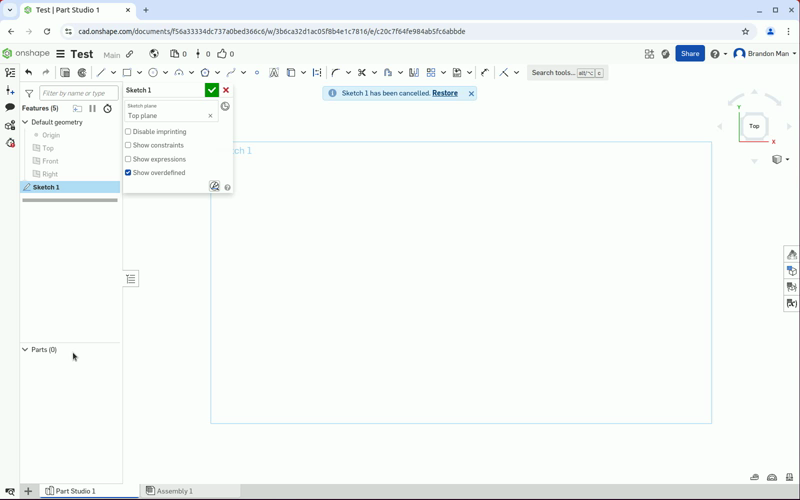
key(y)
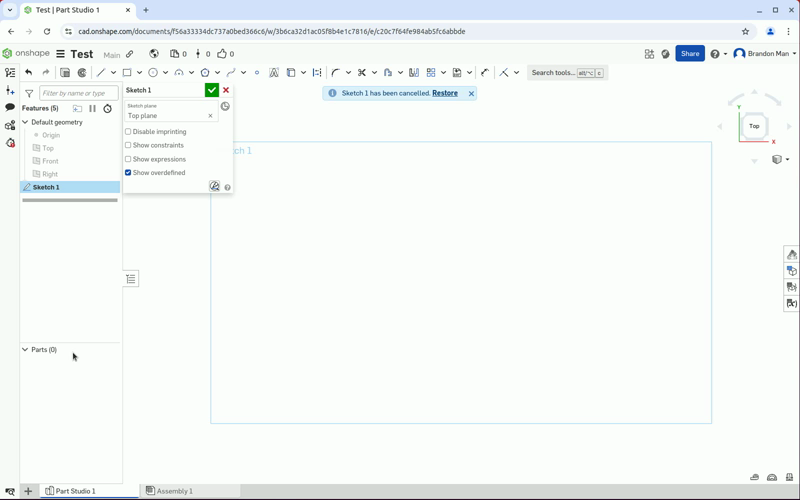
key(l)
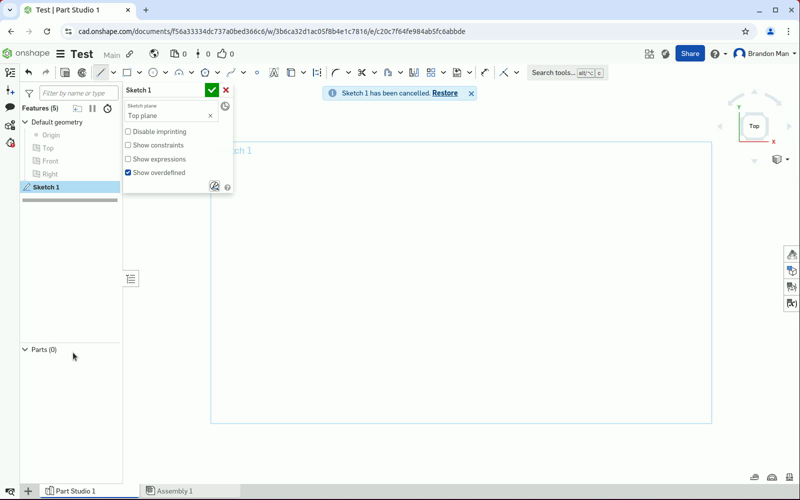
key_down(shift)
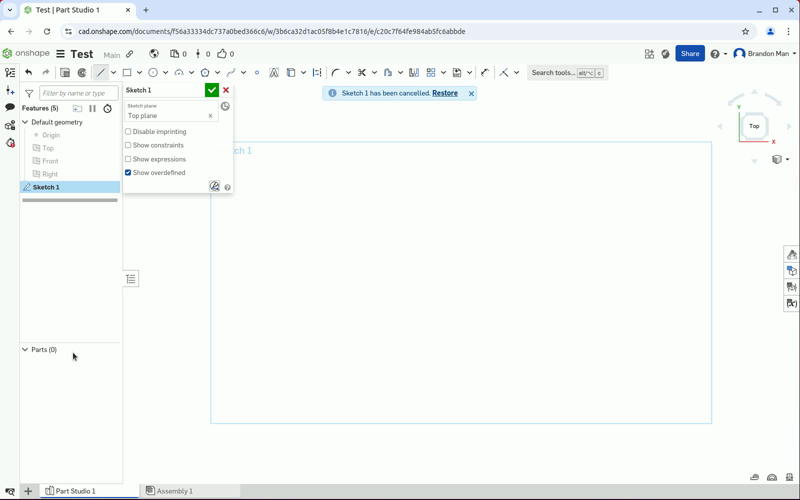
mouse_move(391, 326)
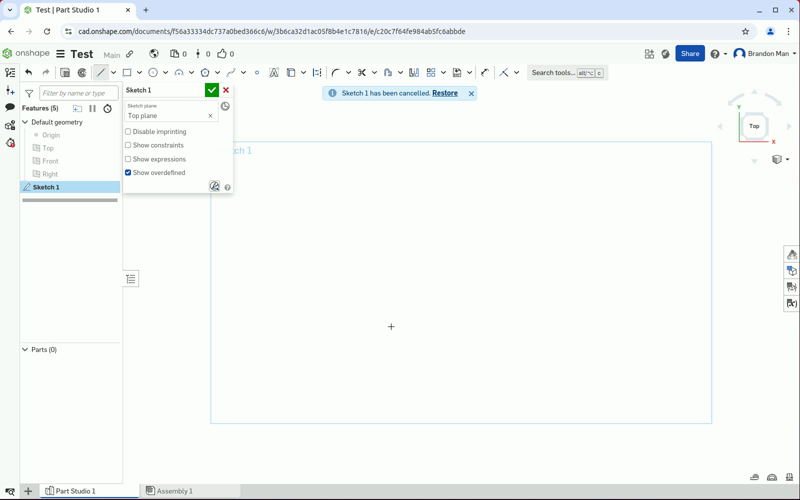
click(391, 326)
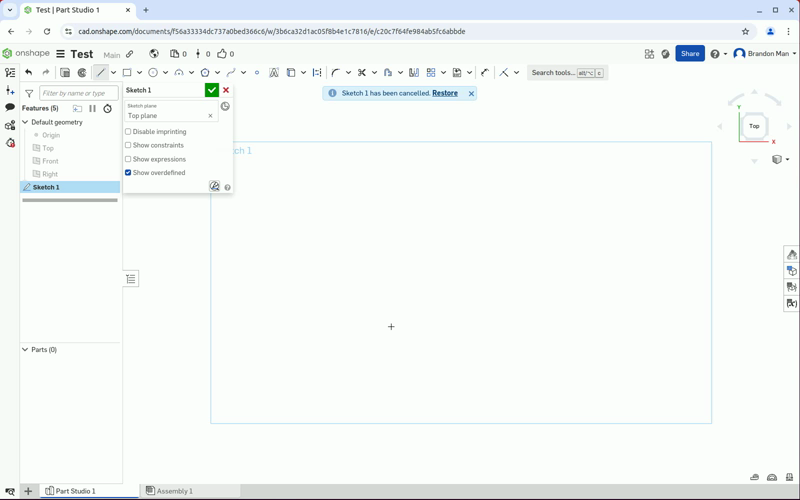
key_up(shift)
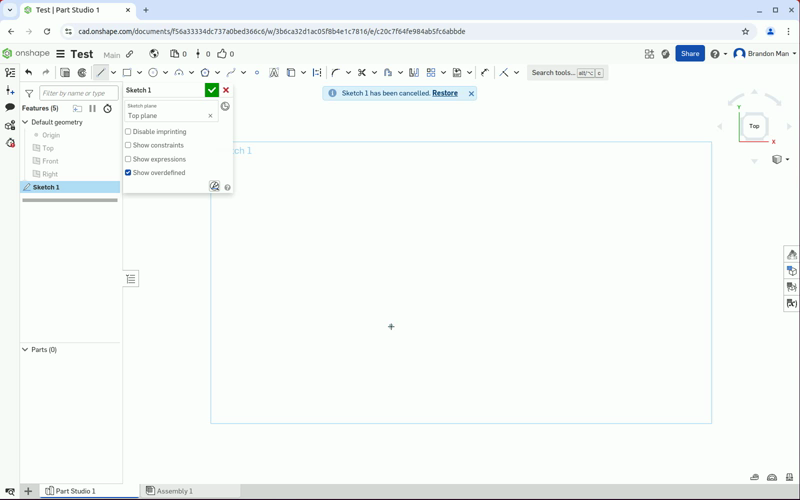
key_down(shift)
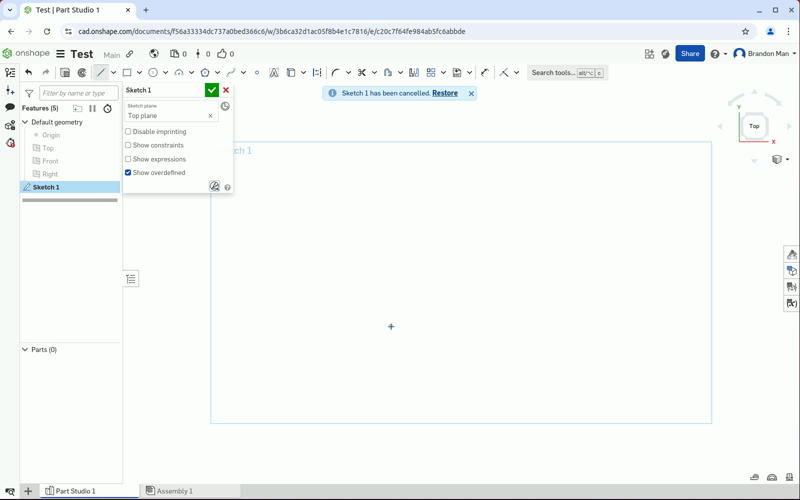
mouse_move(529, 324)
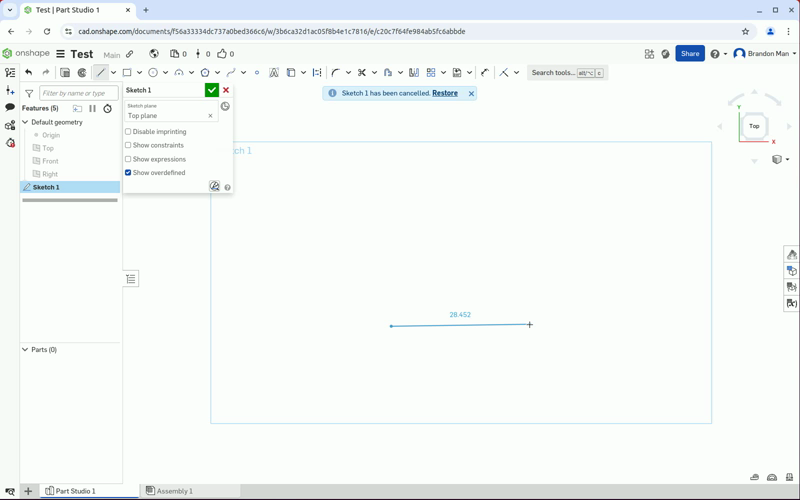
click(529, 324)
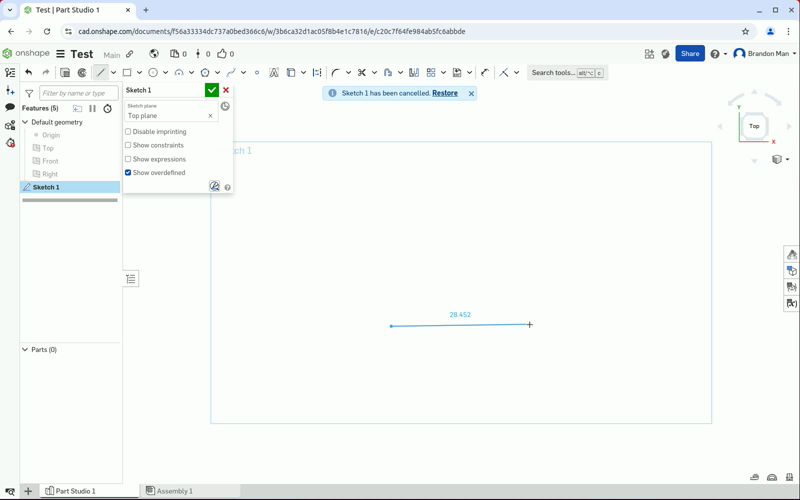
key_up(shift)
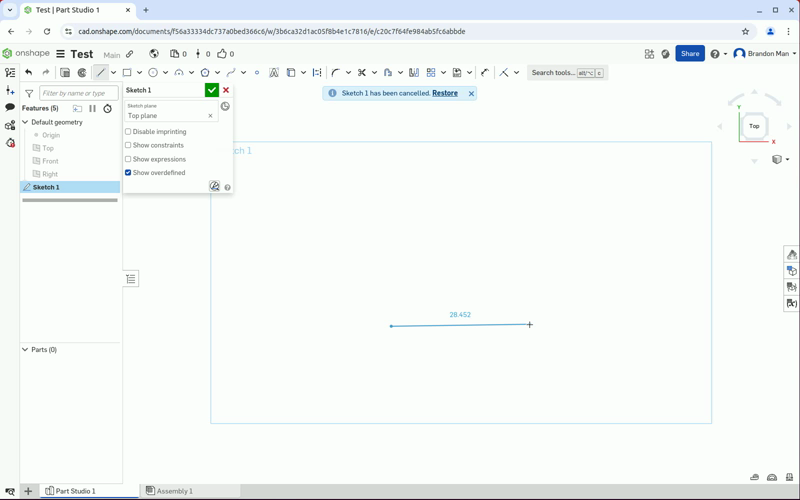
key(esc)
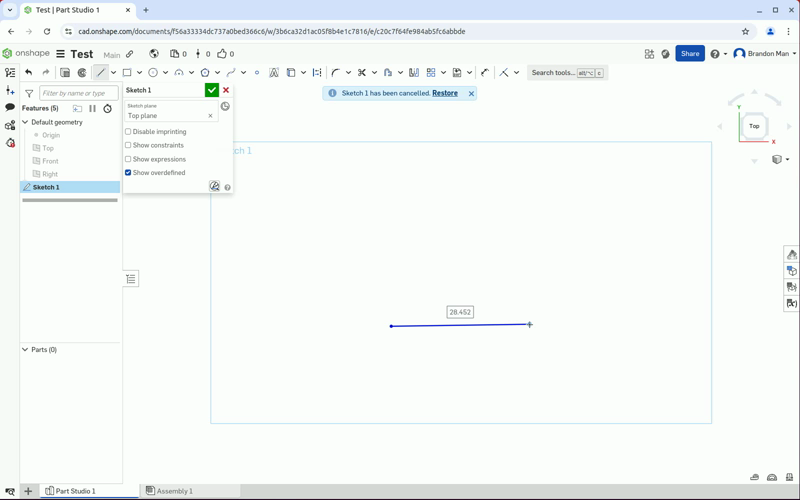
key(a)
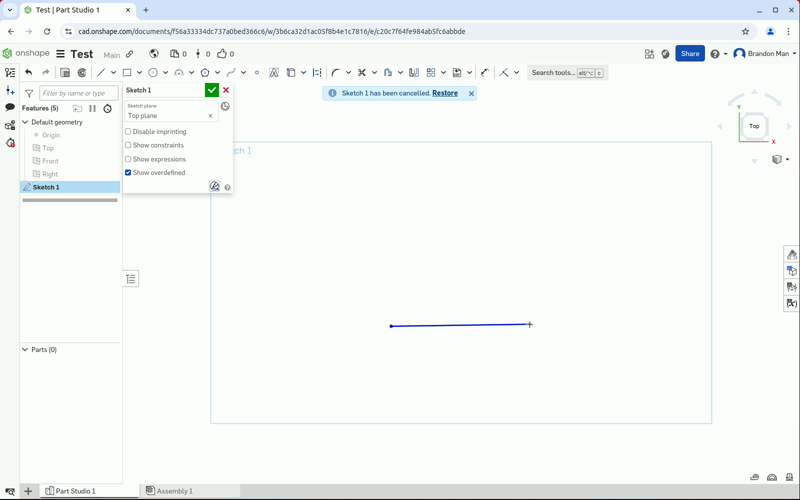
mouse_move(529, 324)
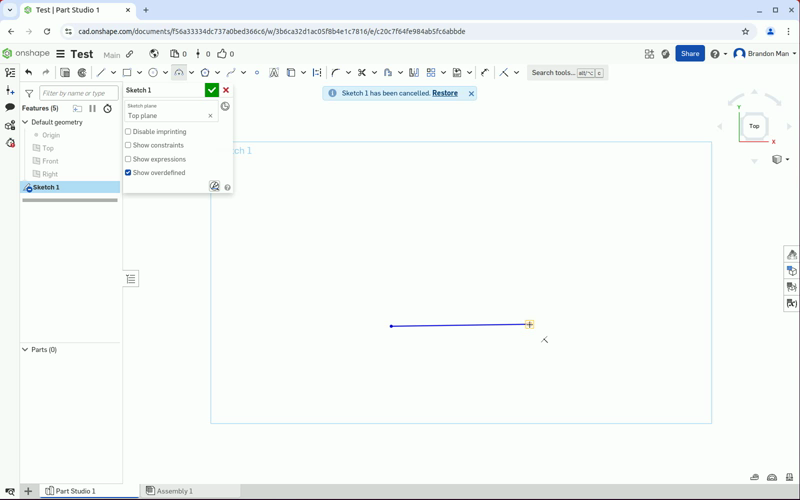
click(529, 324)
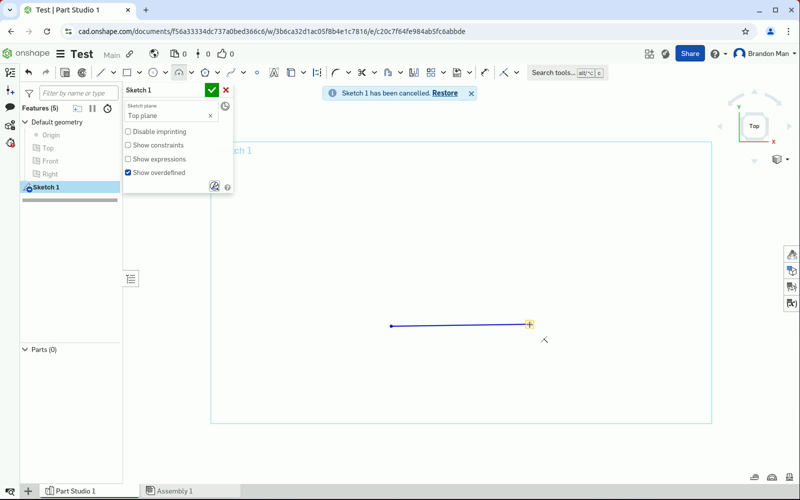
key_down(shift)
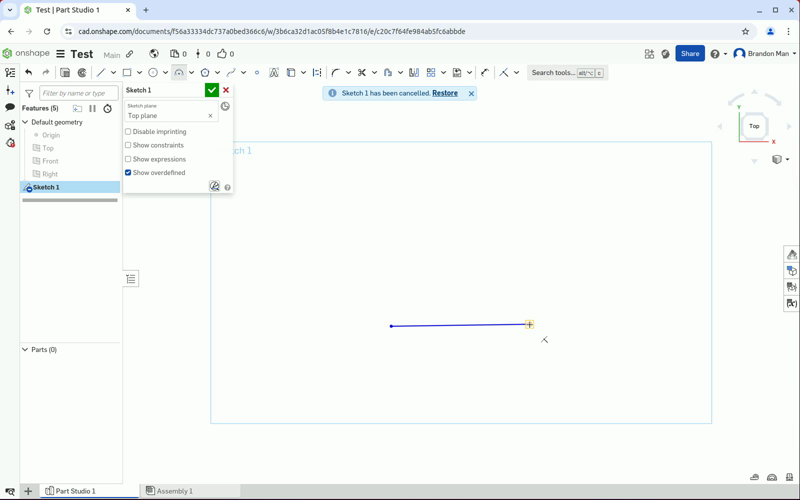
mouse_move(529, 241)
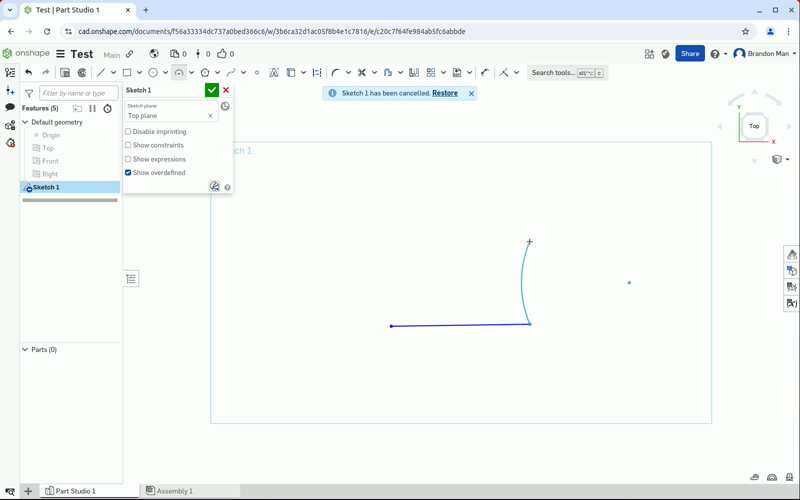
click(529, 241)
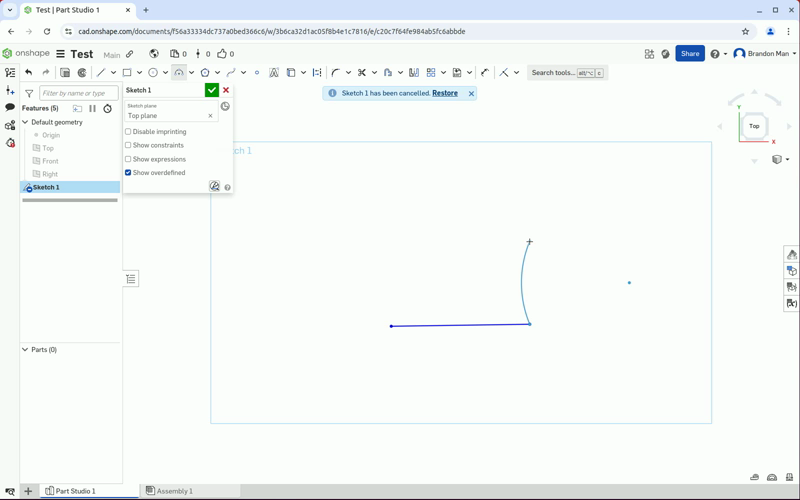
mouse_move(570, 282)
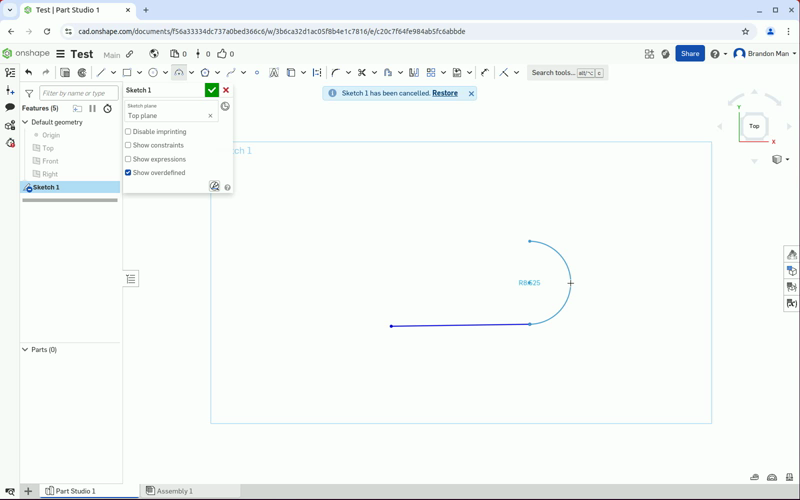
click(570, 282)
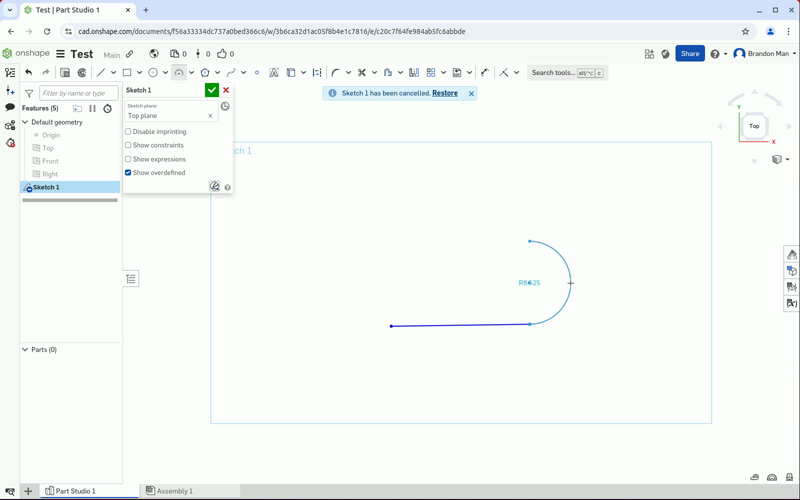
key_up(shift)
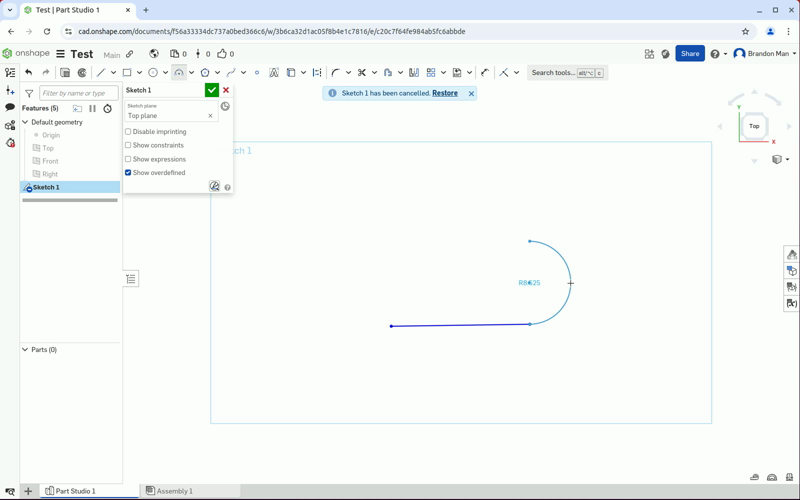
key(esc)
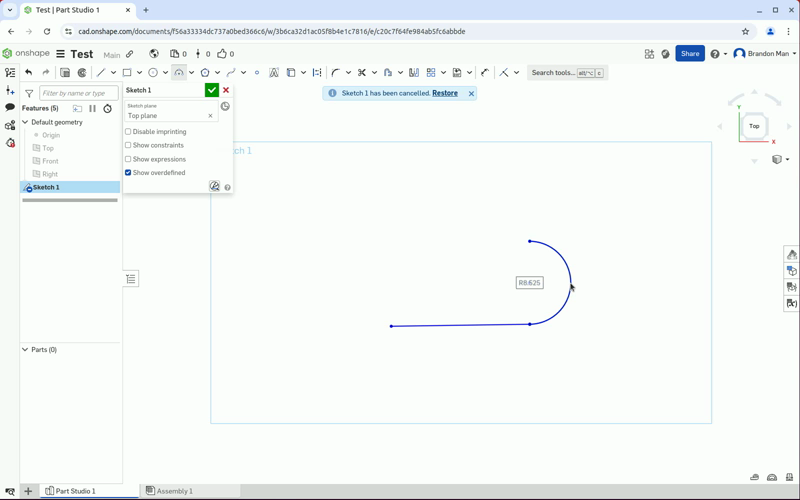
key(l)
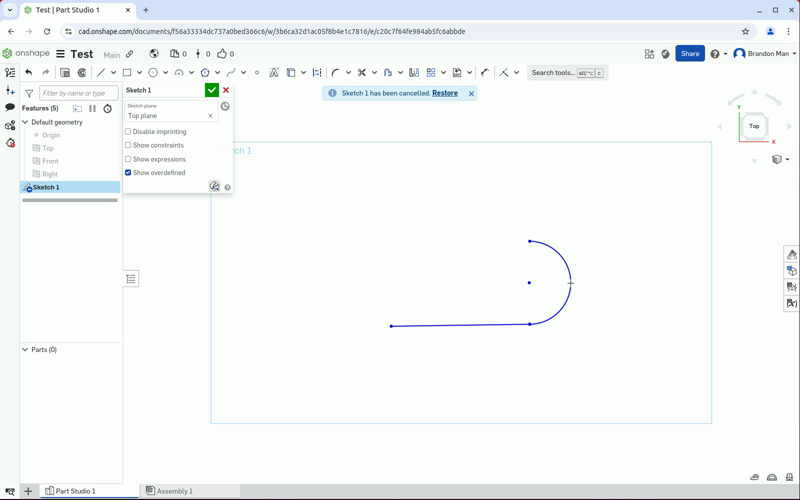
mouse_move(529, 241)
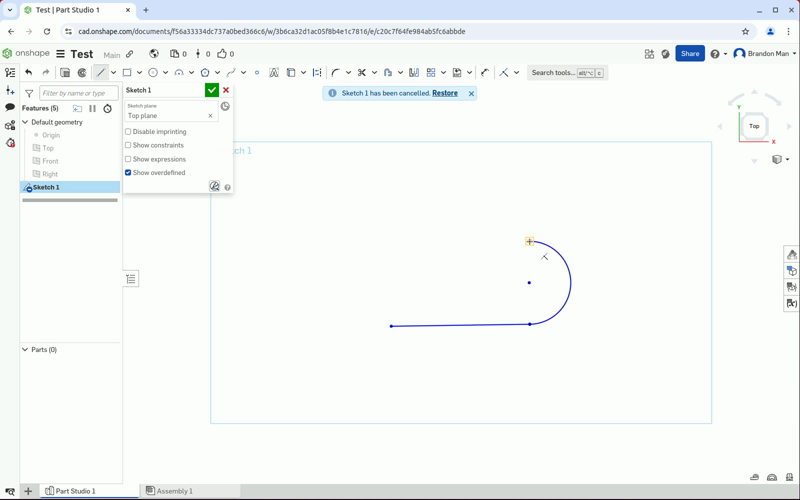
click(529, 241)
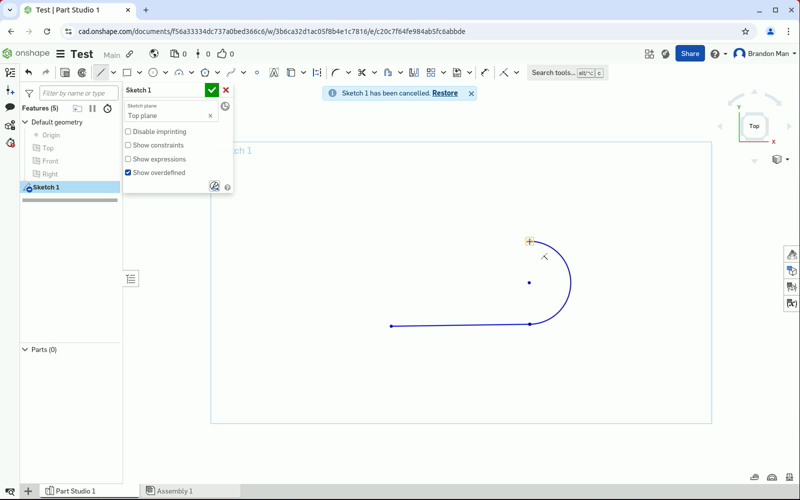
key_down(shift)
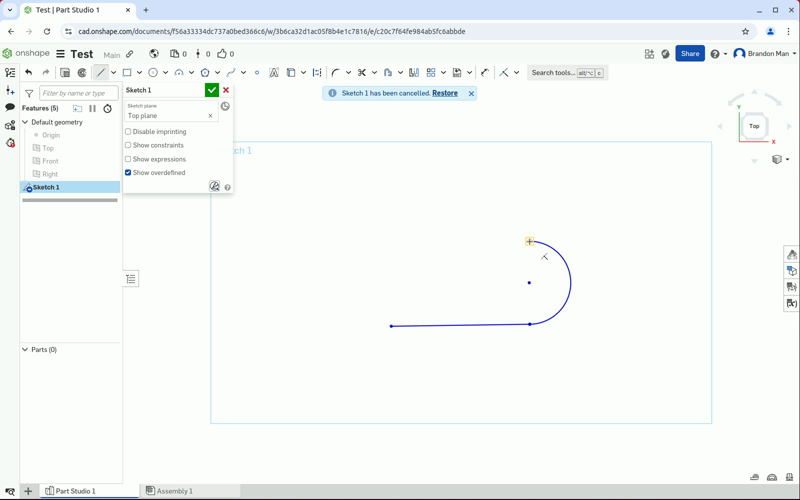
mouse_move(391, 241)
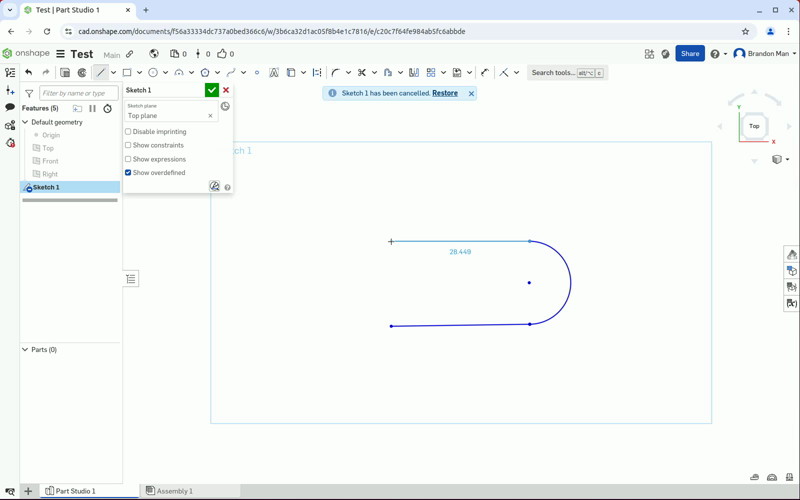
click(391, 241)
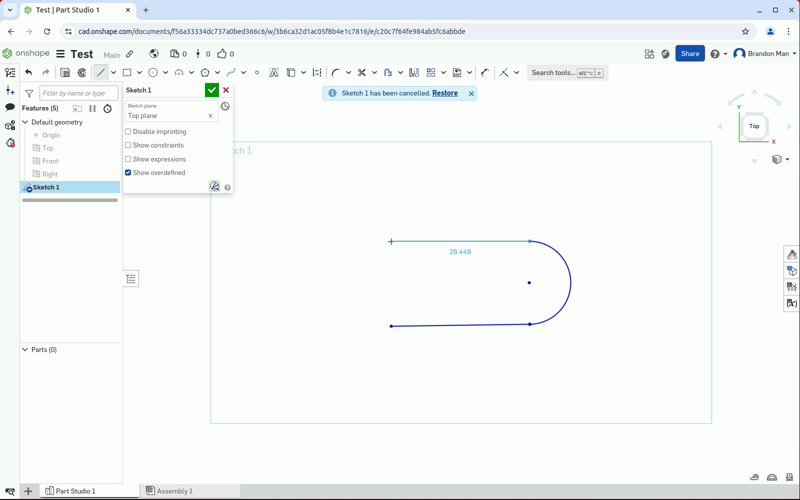
key_up(shift)
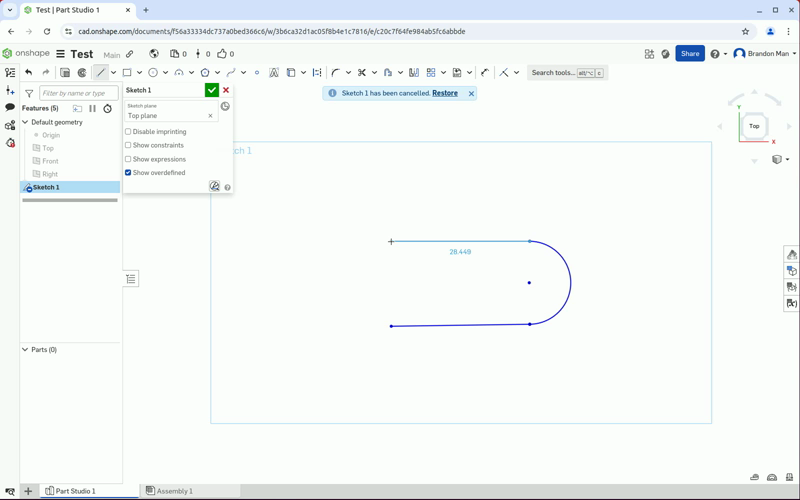
key(esc)
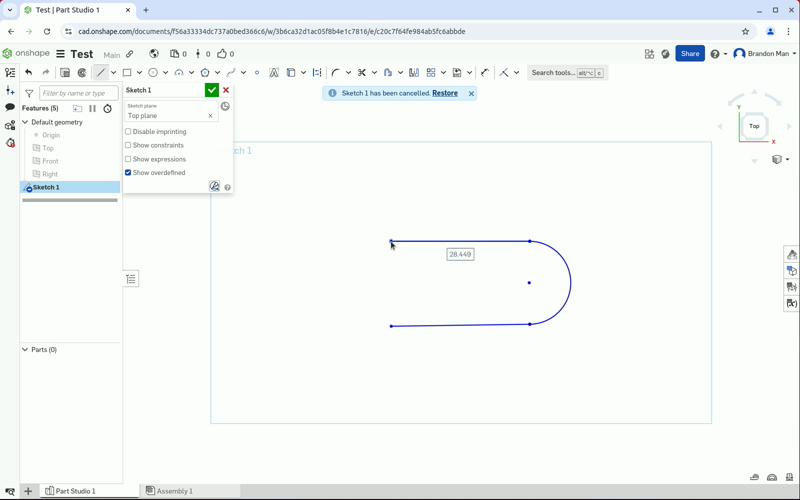
key(a)
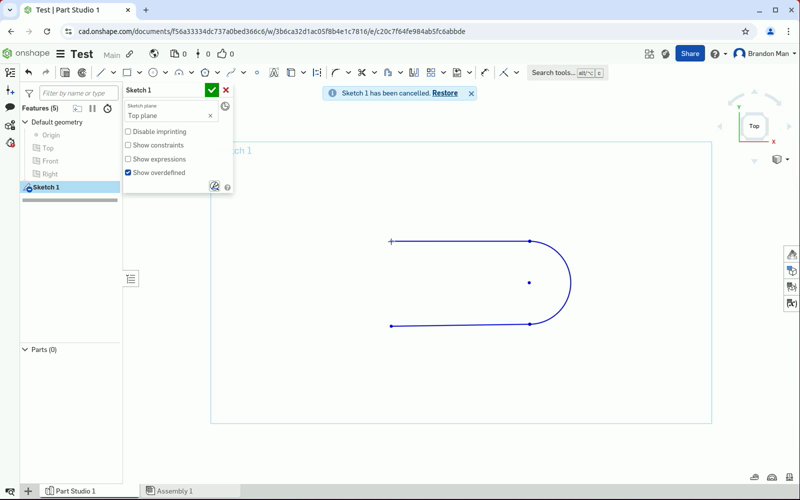
mouse_move(391, 241)
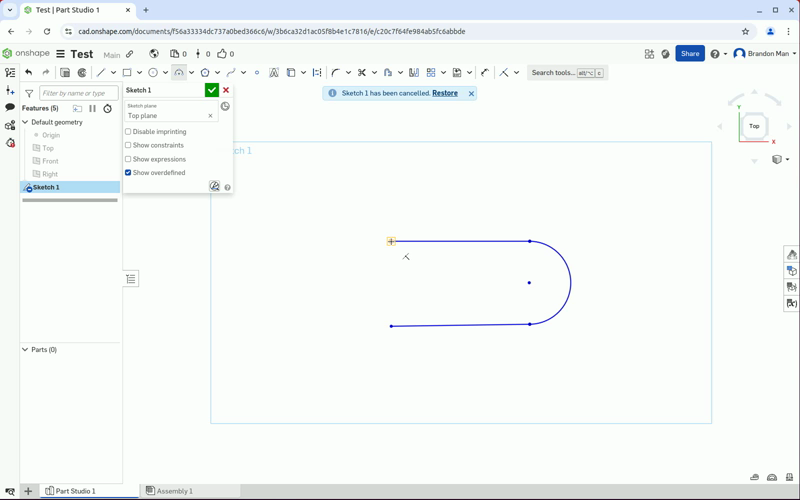
click(391, 241)
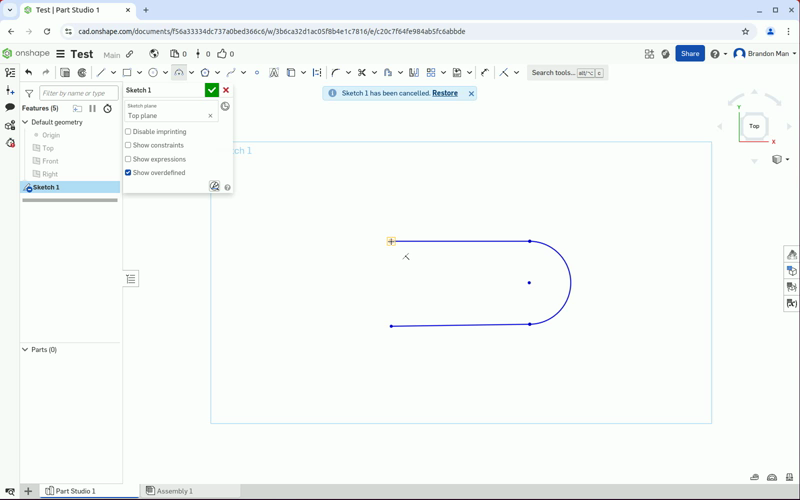
mouse_move(391, 326)
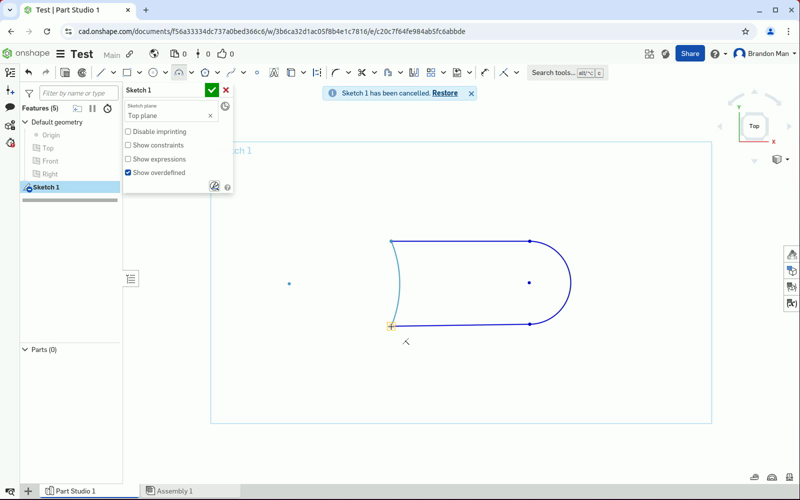
click(391, 326)
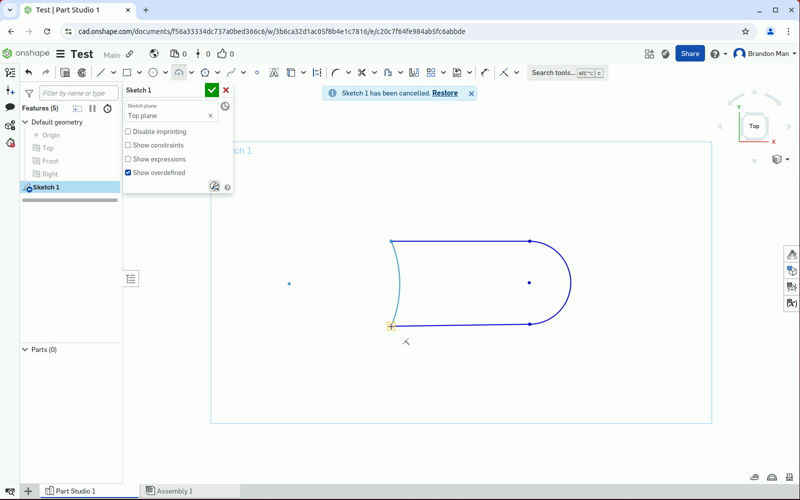
key_down(shift)
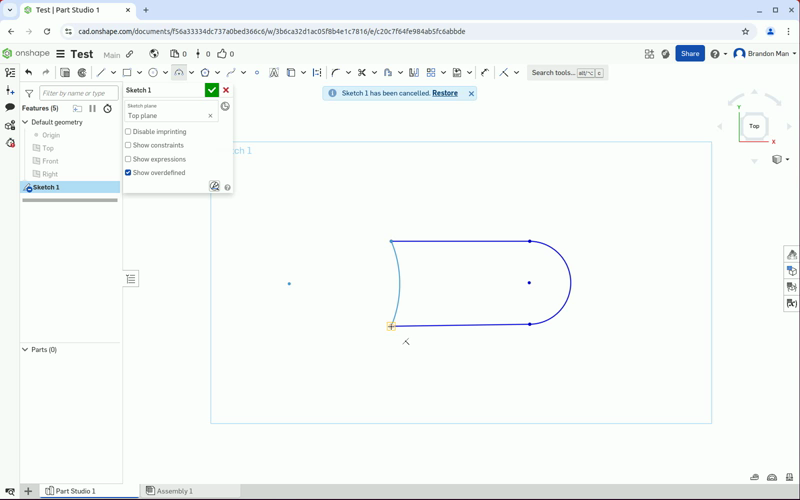
mouse_move(433, 283)
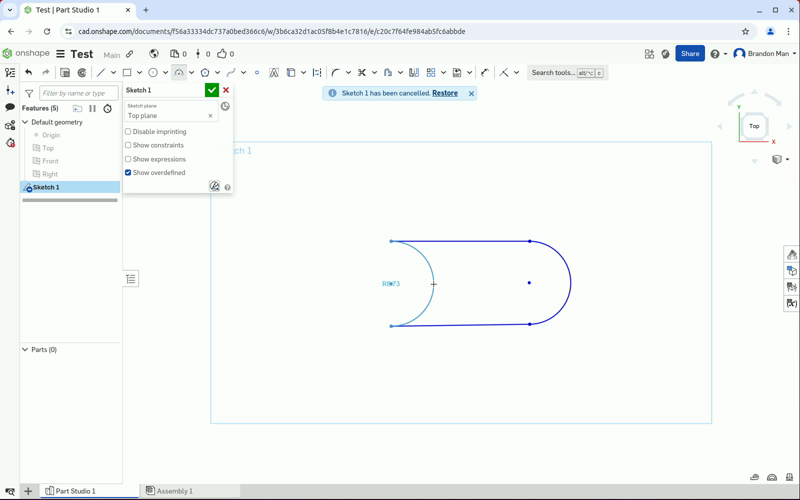
click(433, 283)
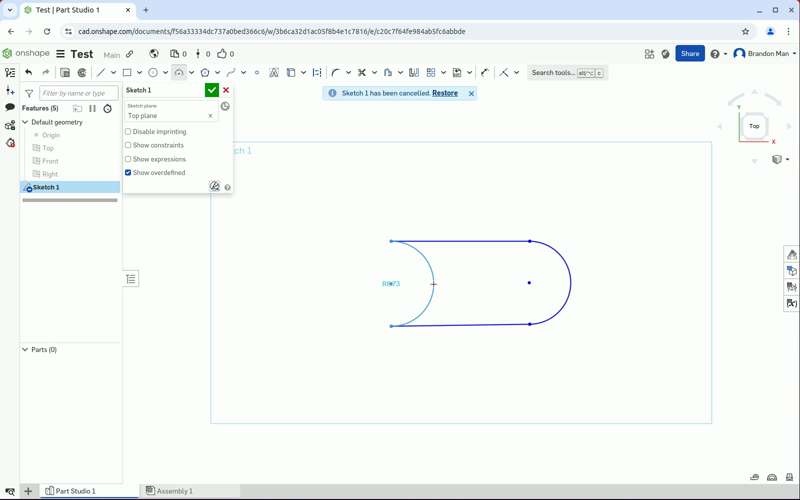
key_up(shift)
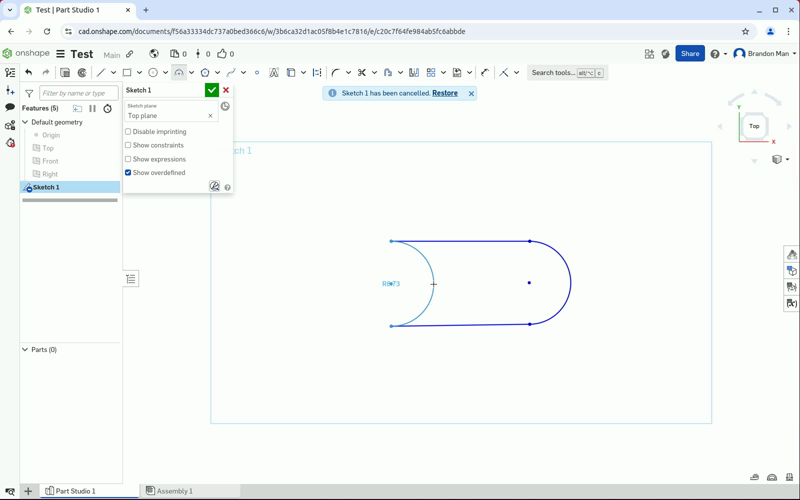
key(esc)
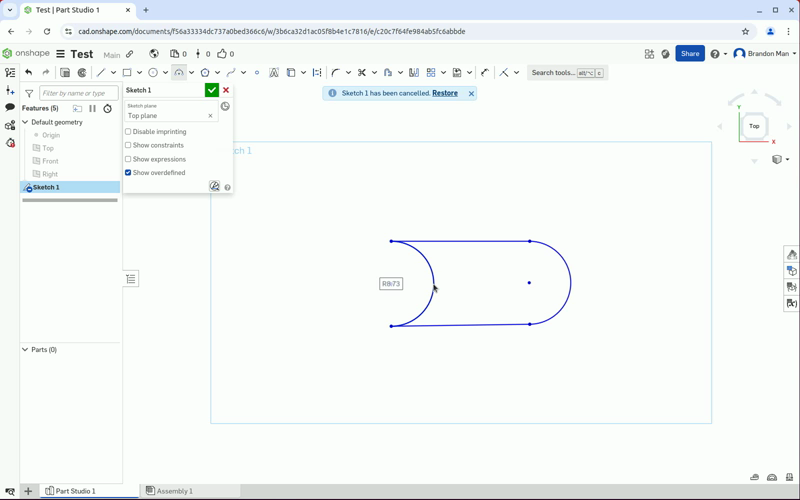
key(c)
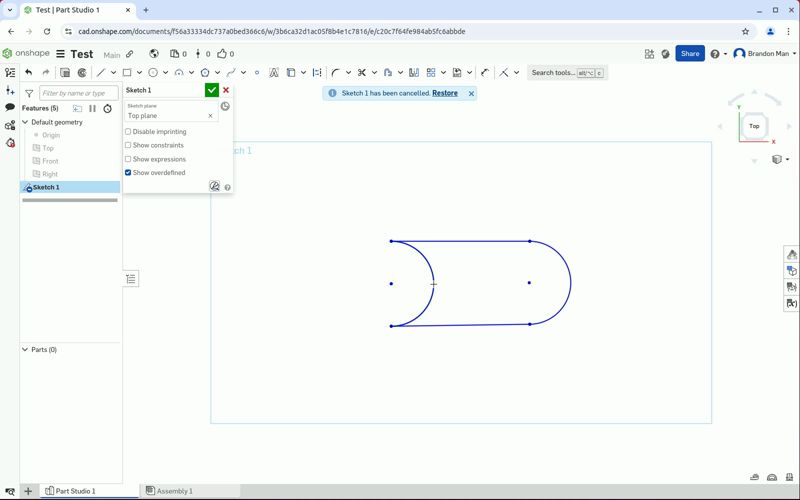
key_down(shift)
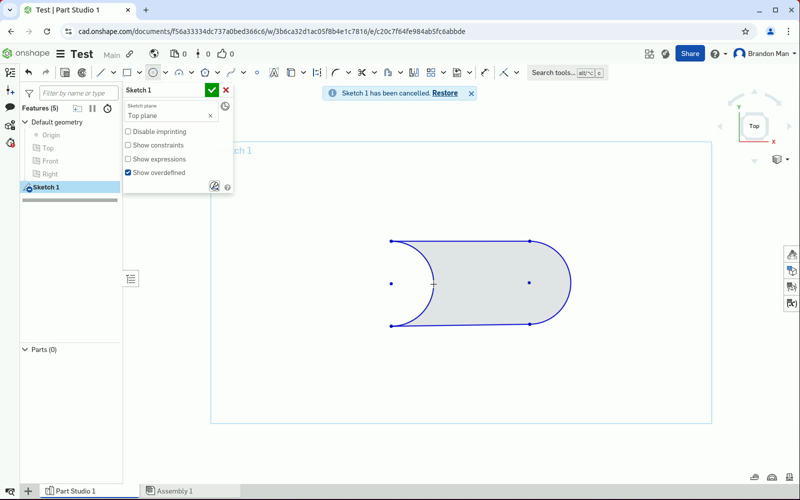
mouse_move(529, 282)
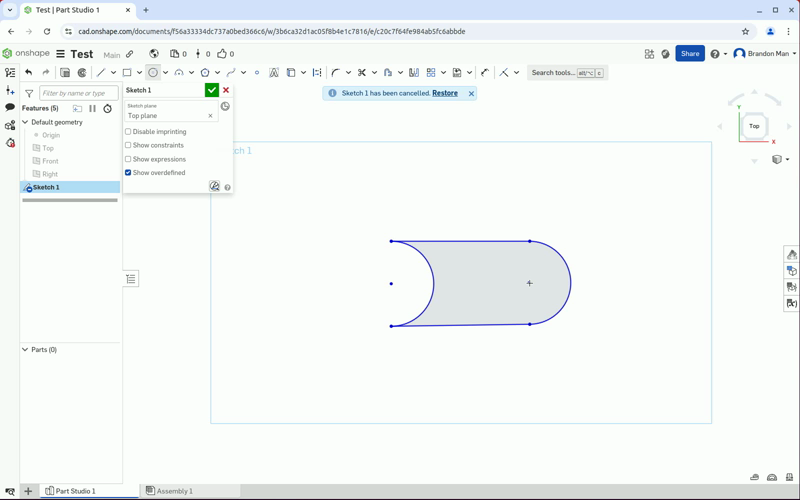
scroll(6)
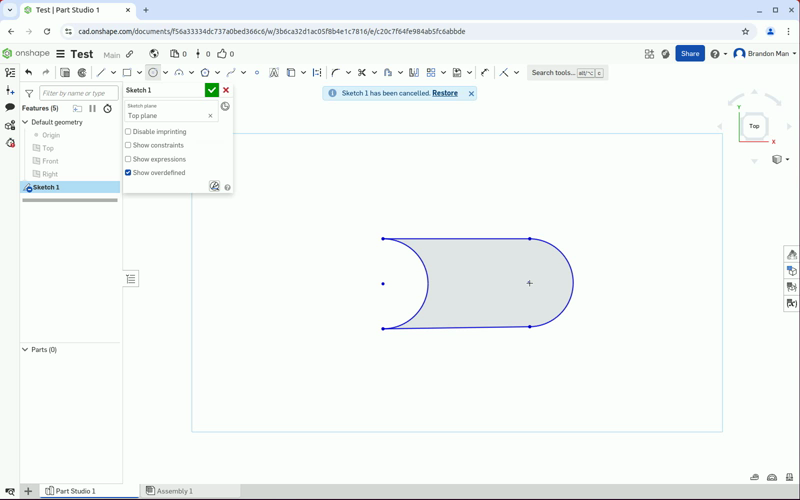
scroll(6)
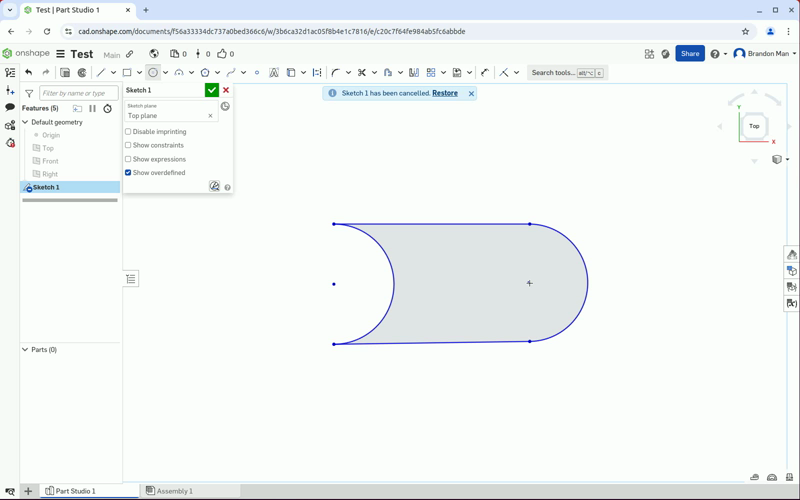
scroll(6)
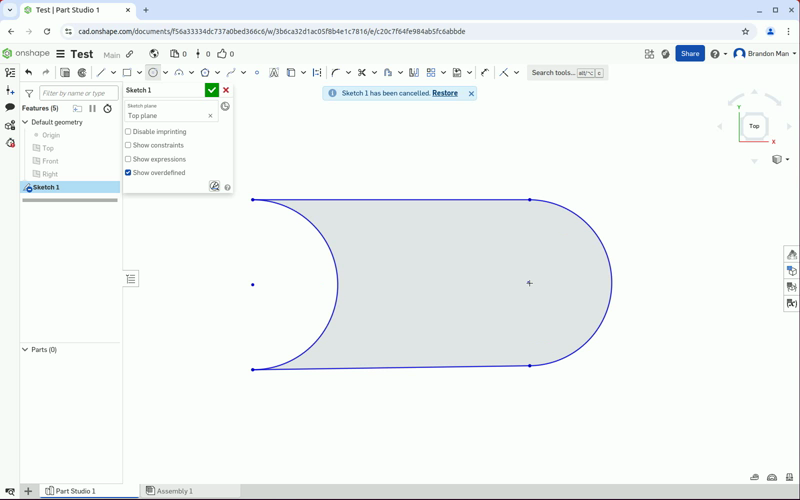
scroll(6)
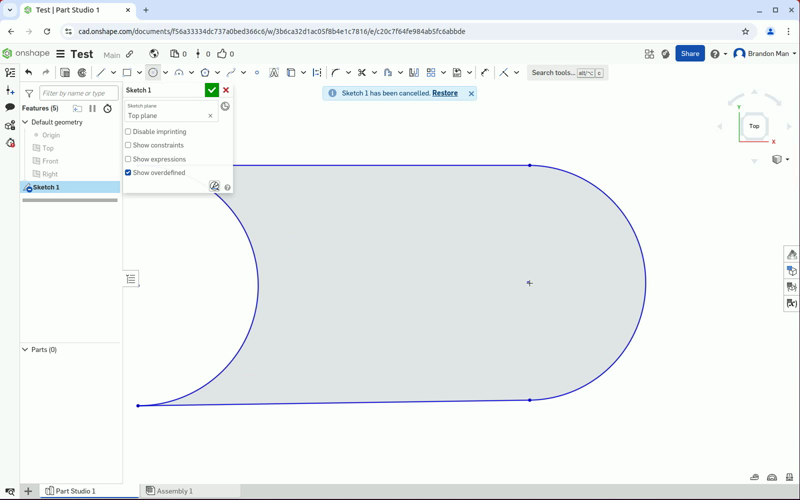
scroll(6)
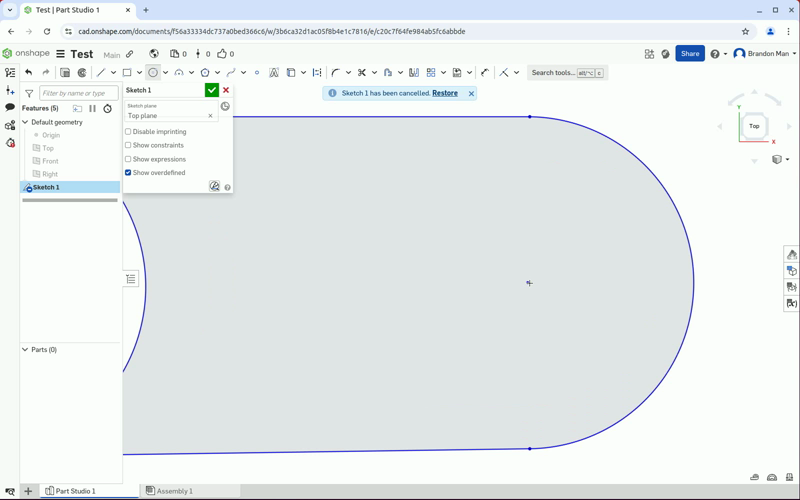
scroll(6)
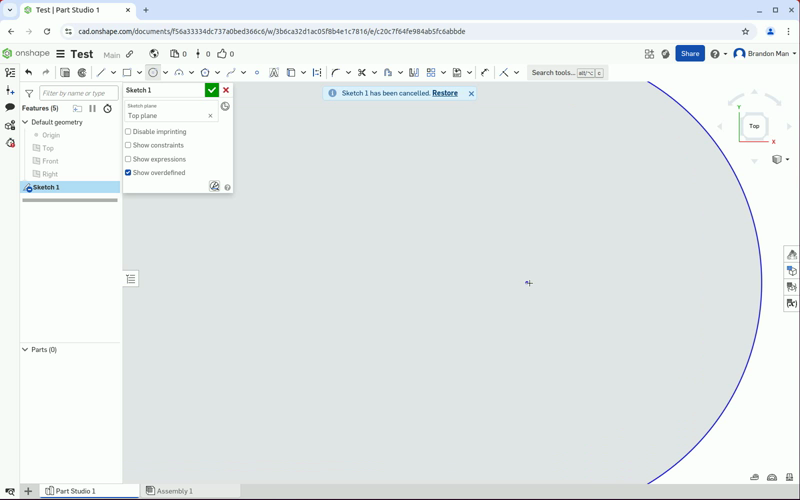
scroll(6)
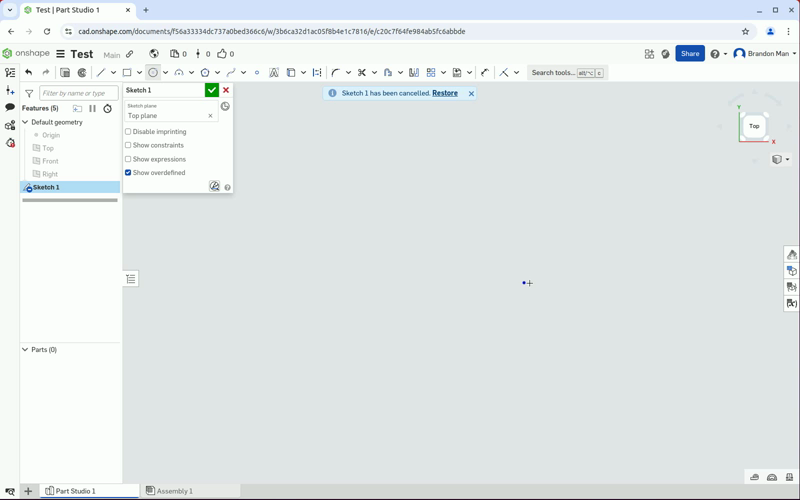
click(529, 282)
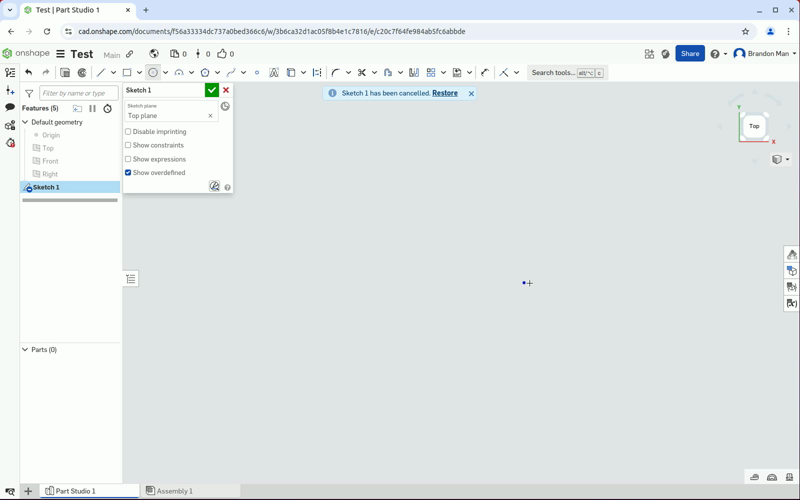
scroll(-6)
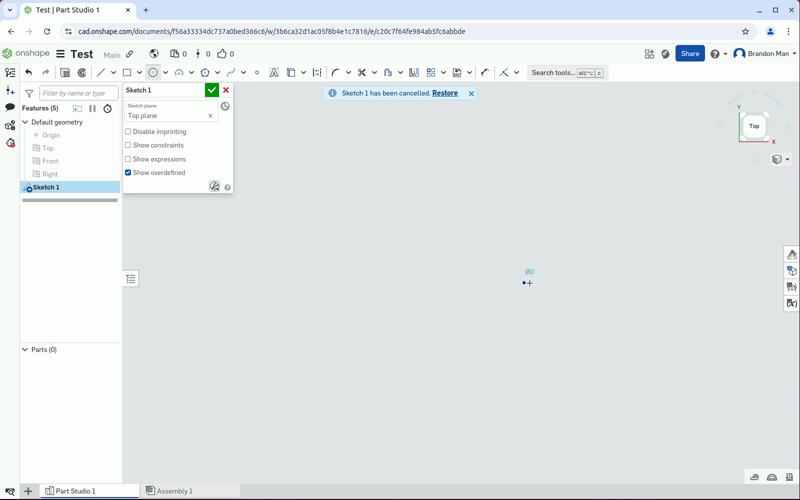
scroll(-6)
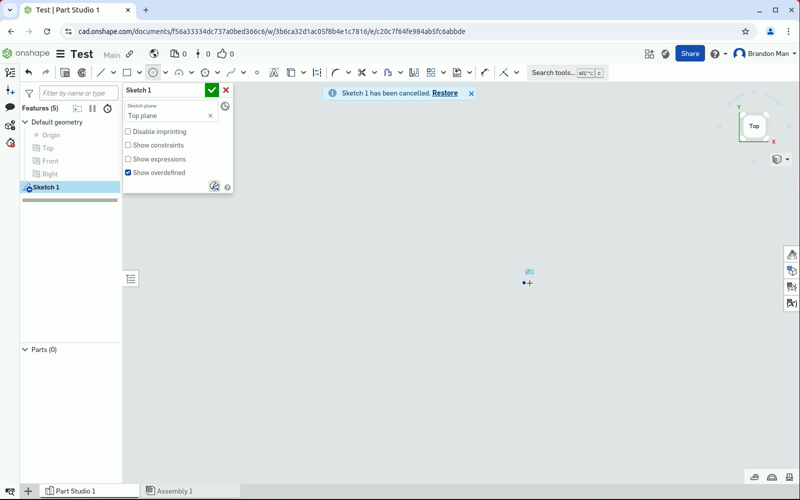
scroll(-6)
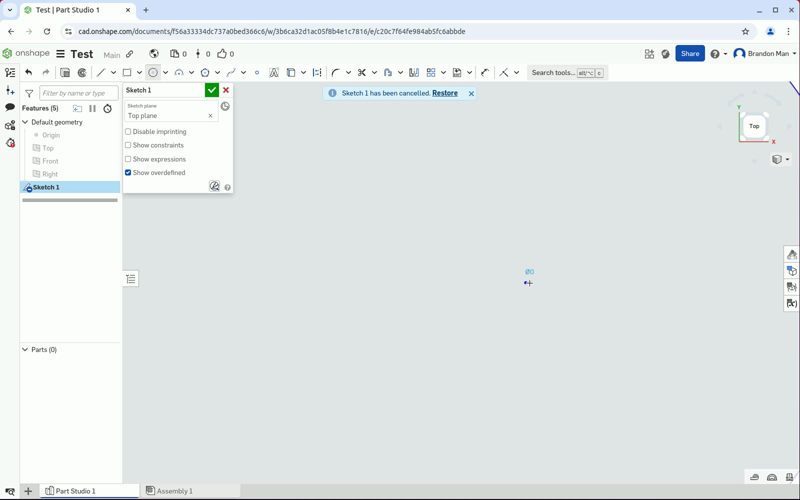
scroll(-6)
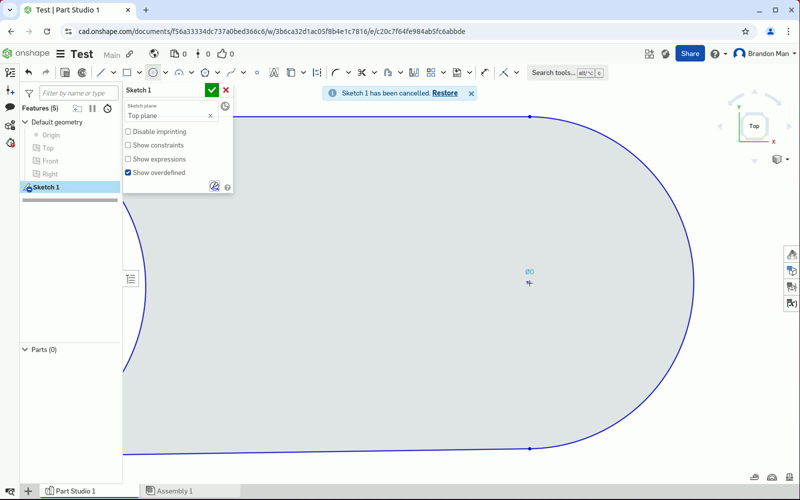
scroll(-6)
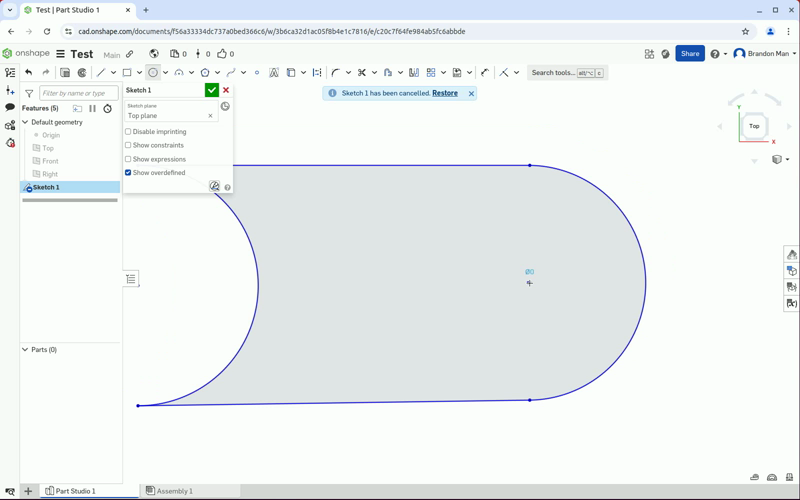
scroll(-6)
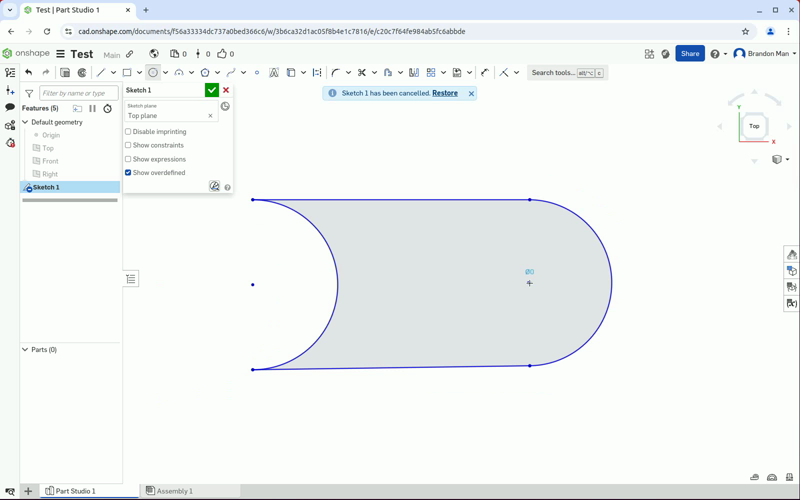
scroll(-6)
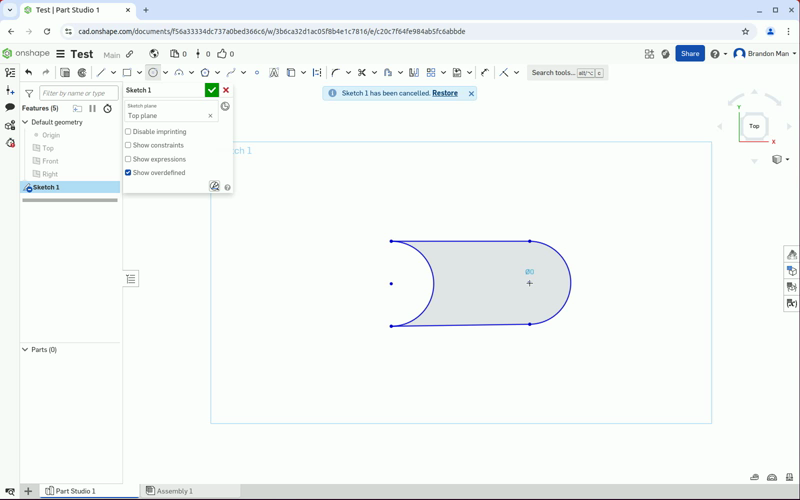
key_up(shift)
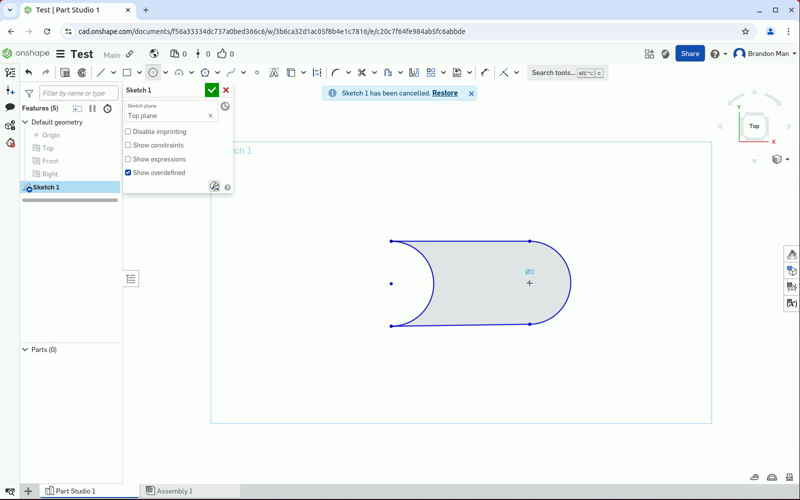
mouse_move(554, 282)
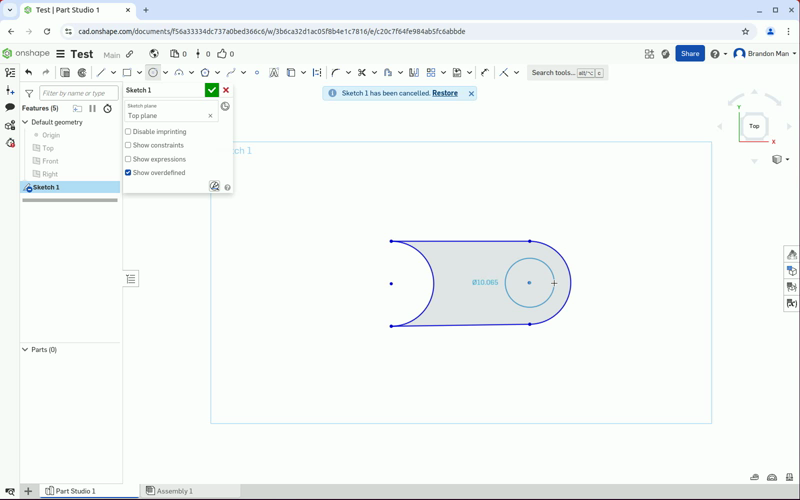
click(554, 282)
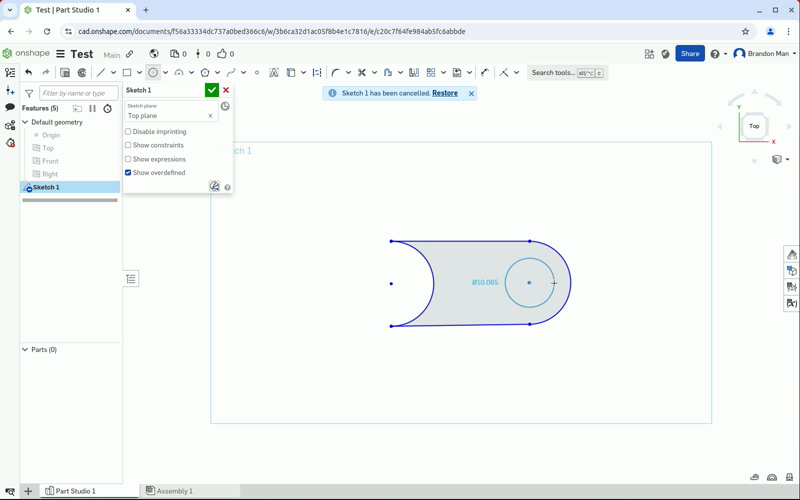
key(esc)
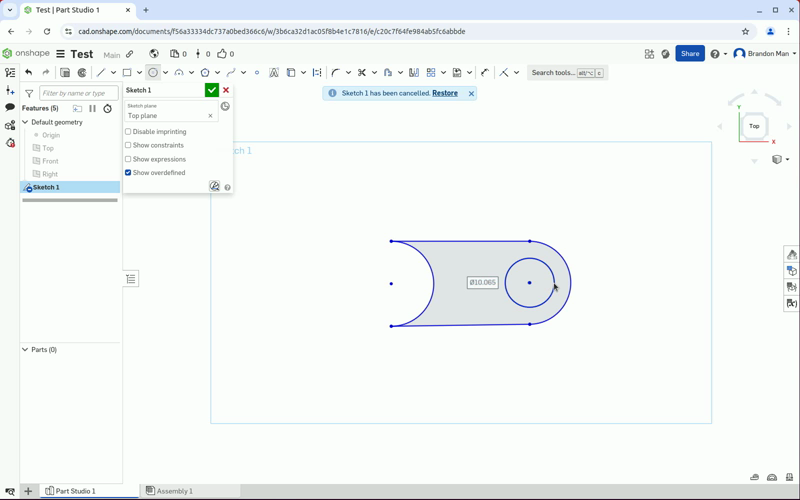
mouse_move(536, 314)
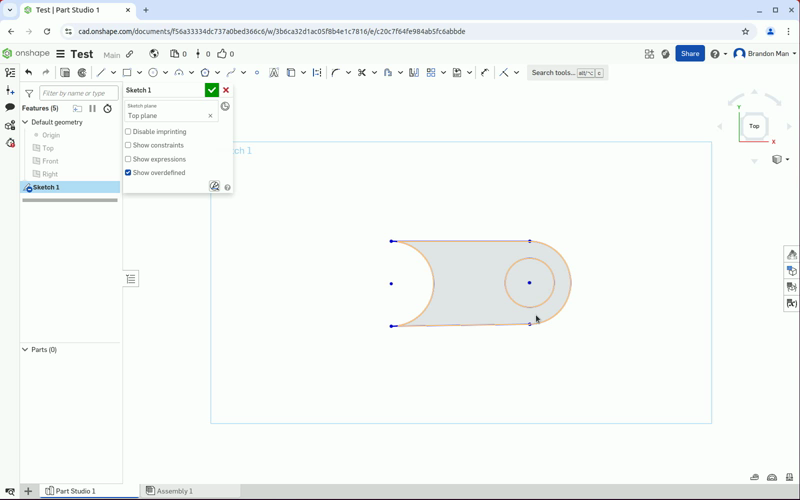
click(536, 314)
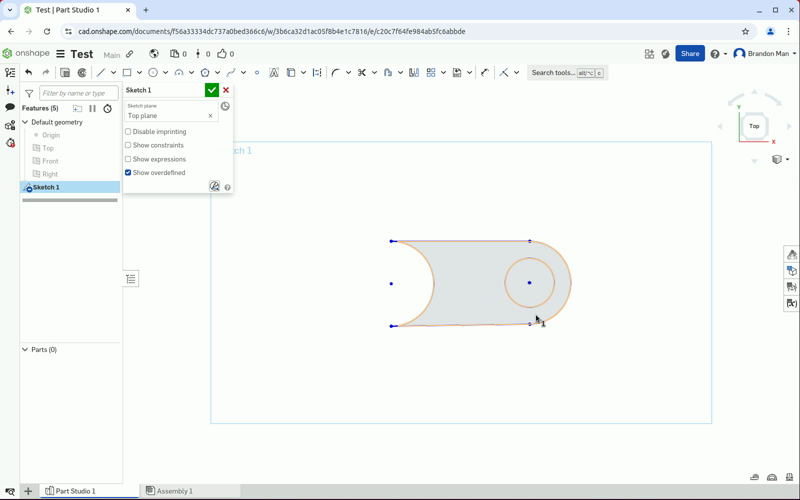
mouse_move(73, 352)
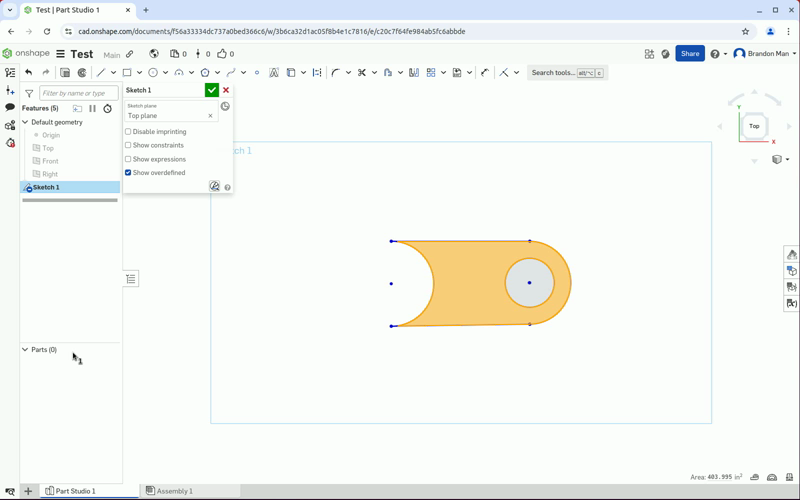
key(shift+y)
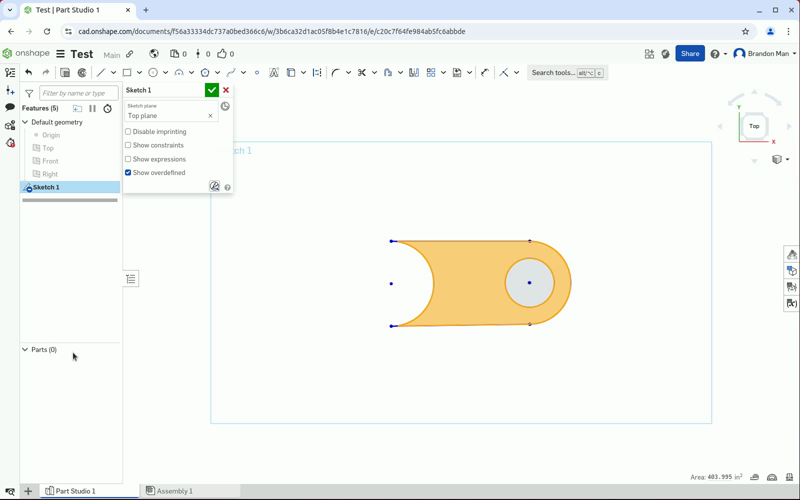
key(shift+e)
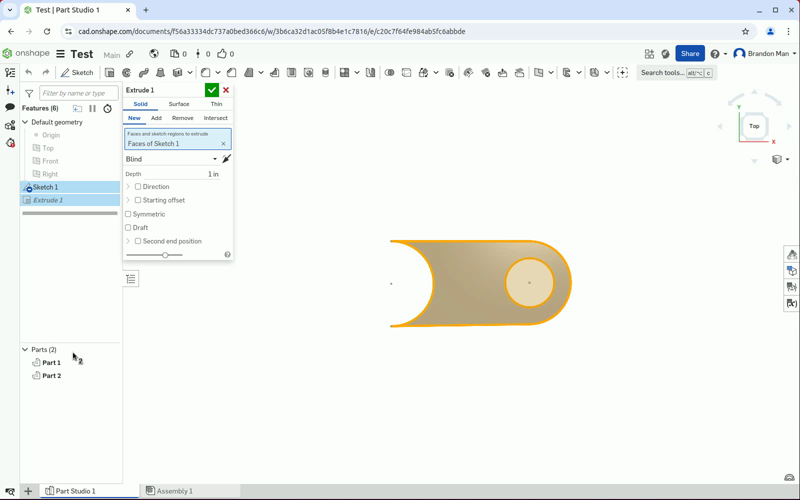
mouse_move(143, 106)
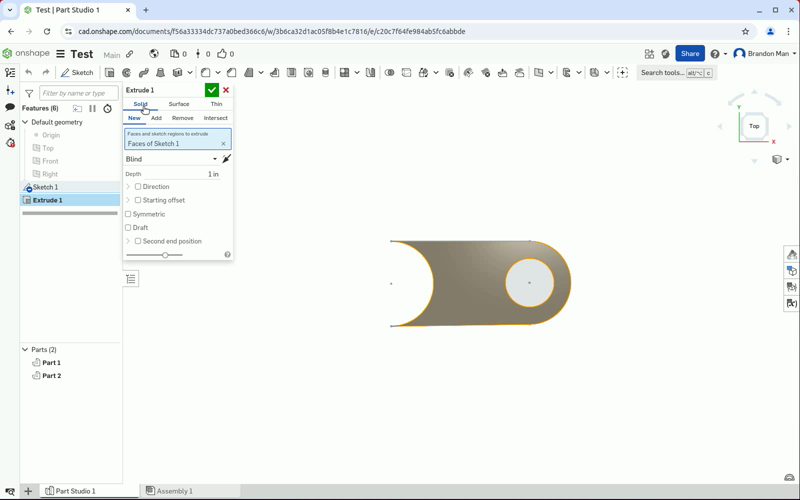
click(143, 106)
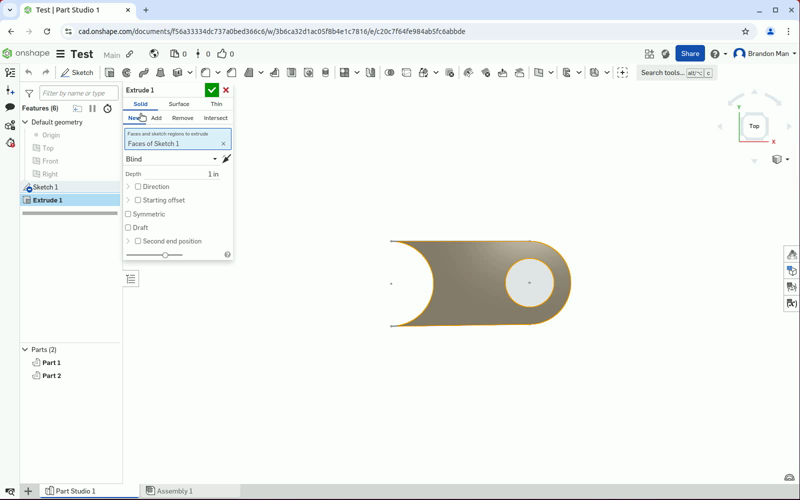
mouse_move(137, 120)
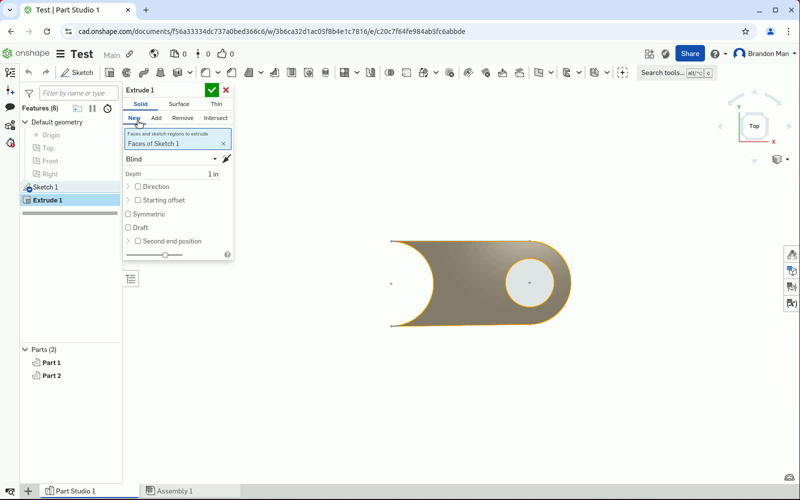
click(137, 120)
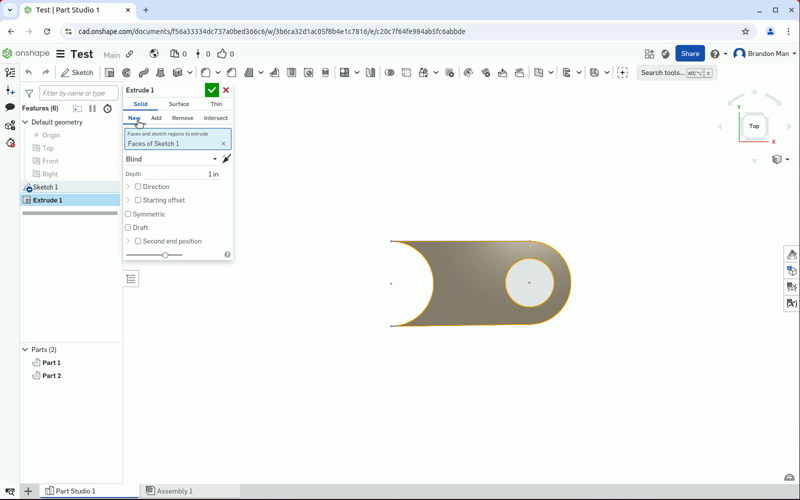
key(tab, 4)
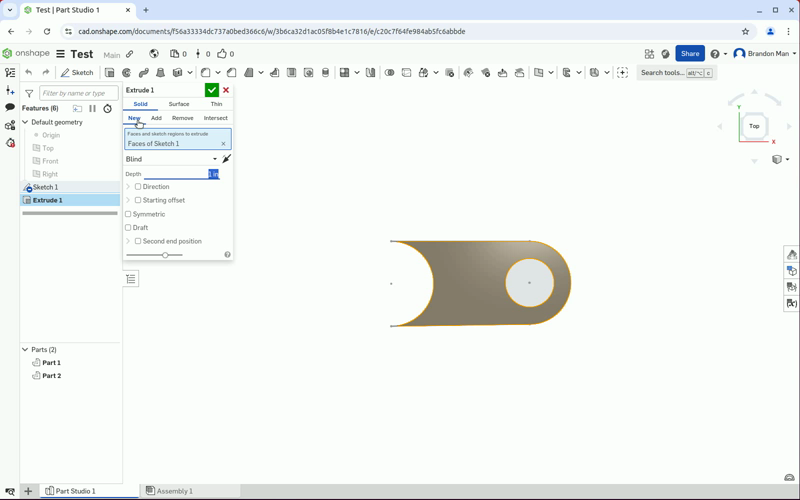
text(7.703)
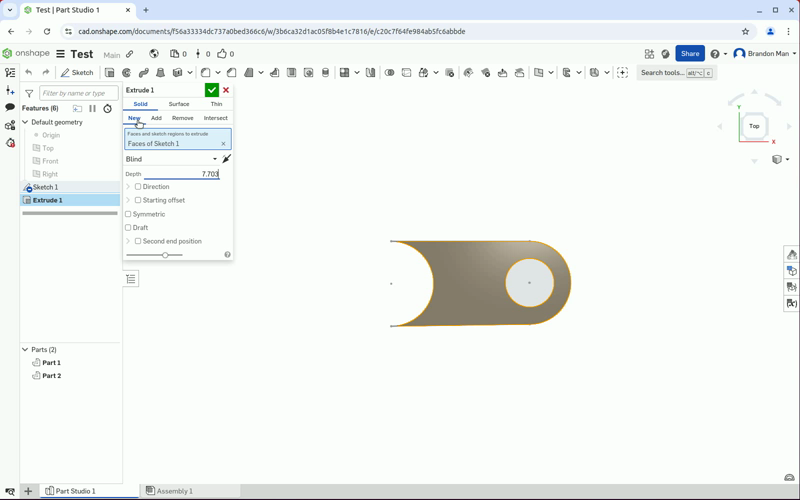
key(enter)
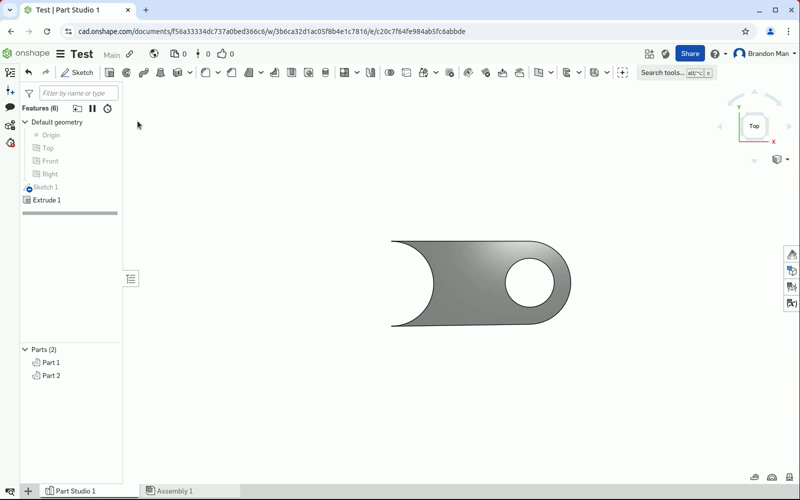
key(shift+h)
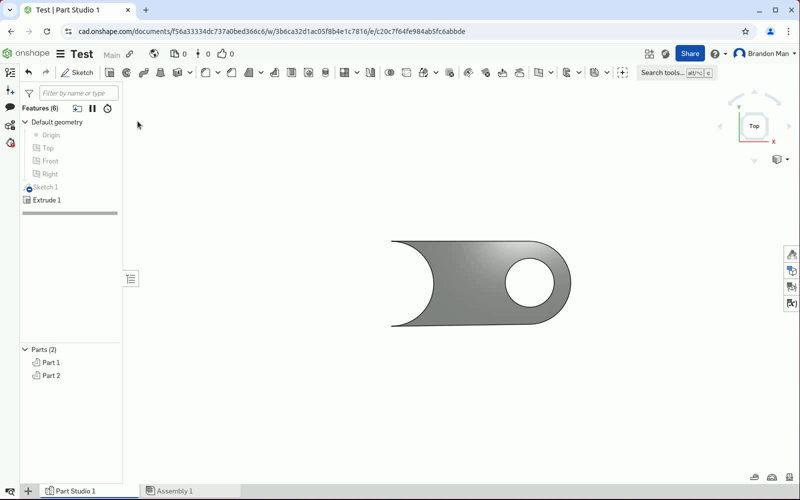
key(shift+h)
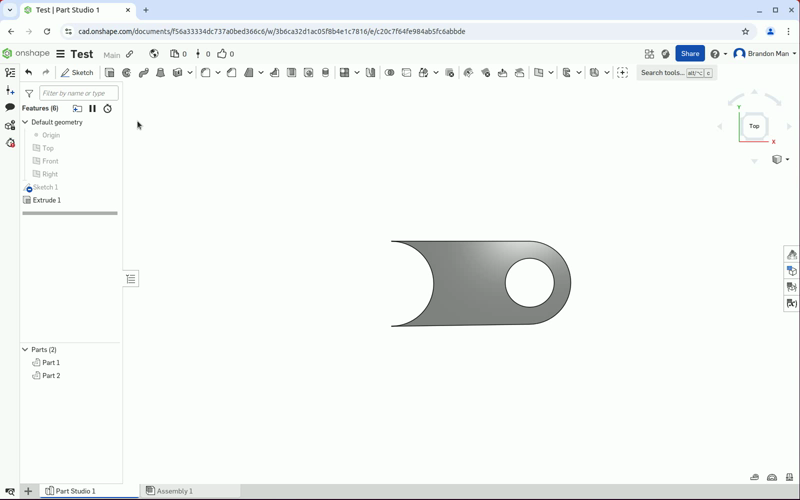
mouse_move(73, 189)
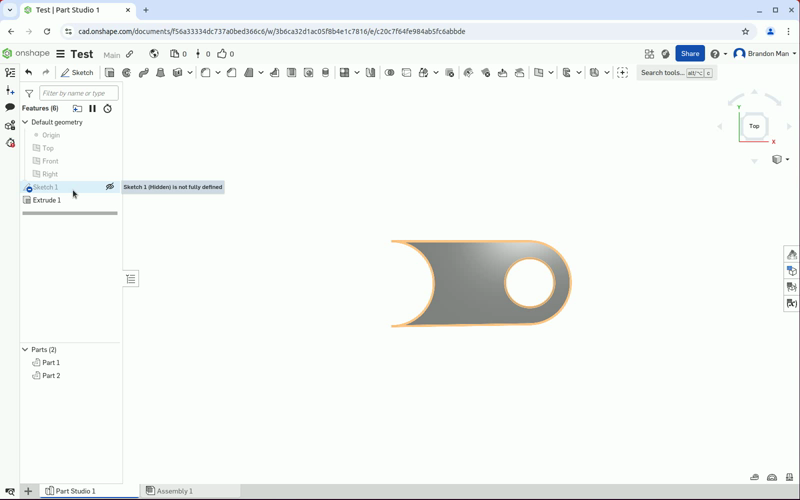
click(73, 189)
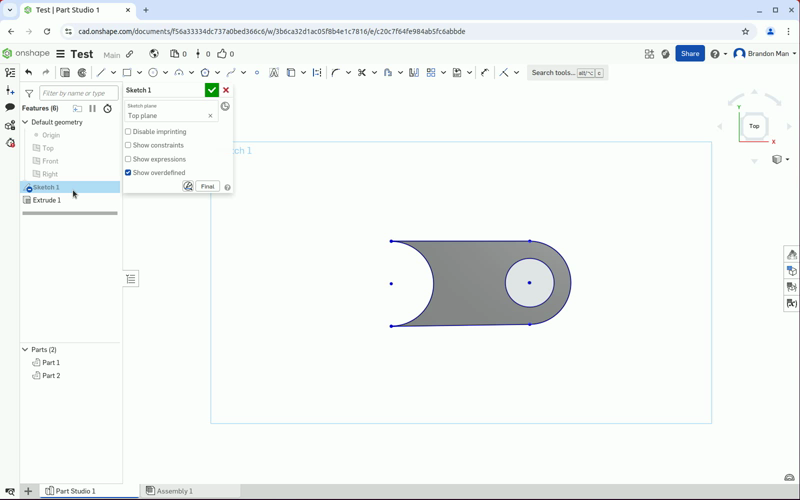
mouse_move(229, 92)
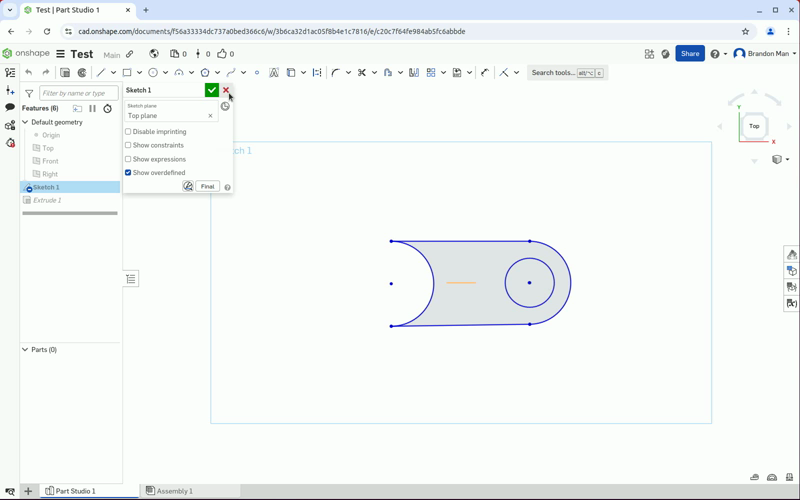
click(229, 92)
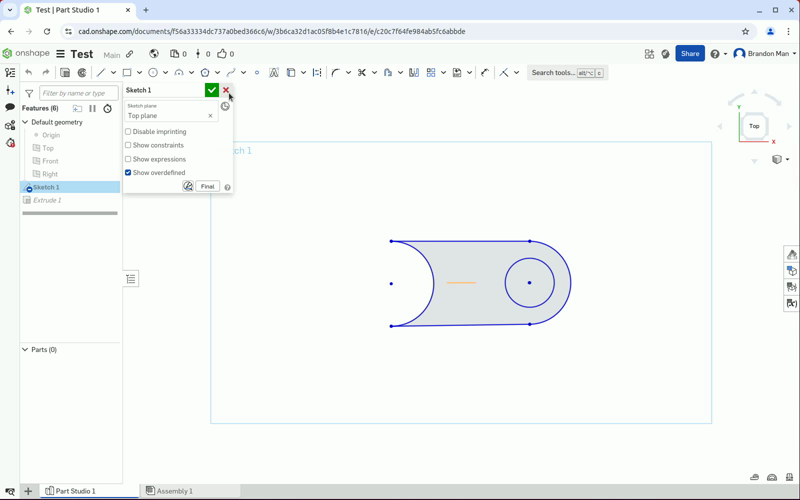
key(shift+s)
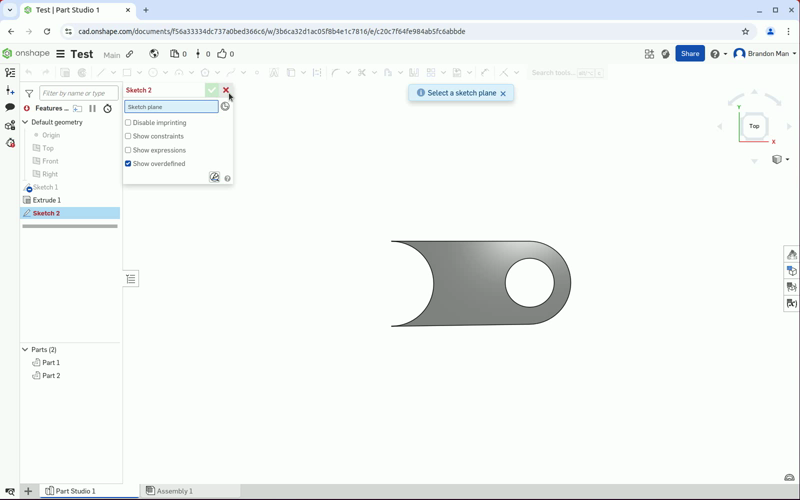
mouse_move(73, 150)
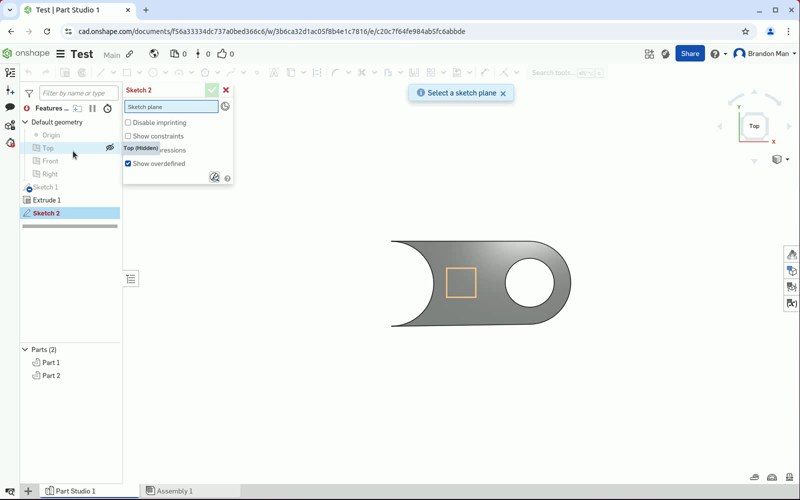
click(73, 150)
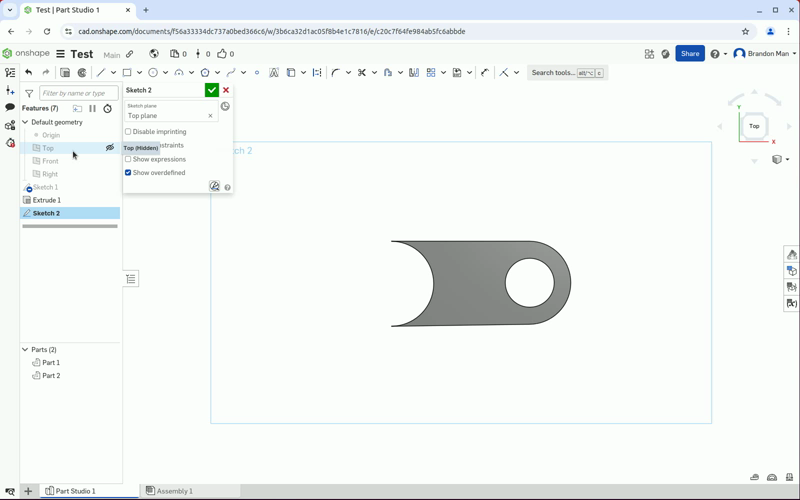
mouse_move(73, 352)
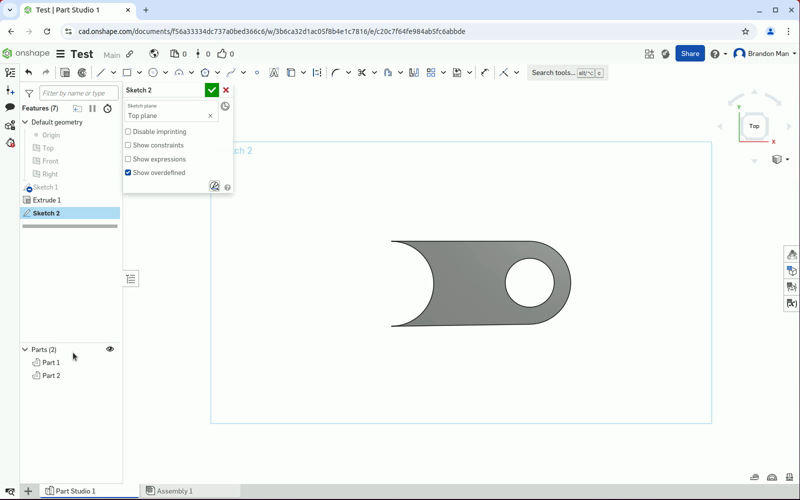
key(y)
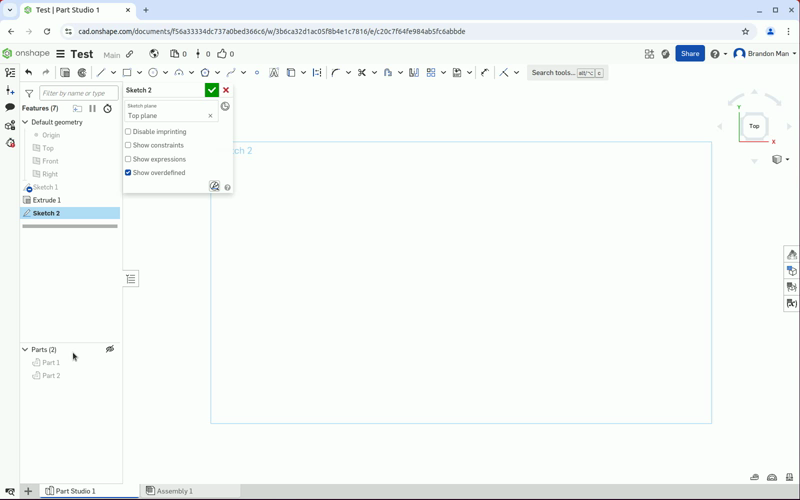
key(c)
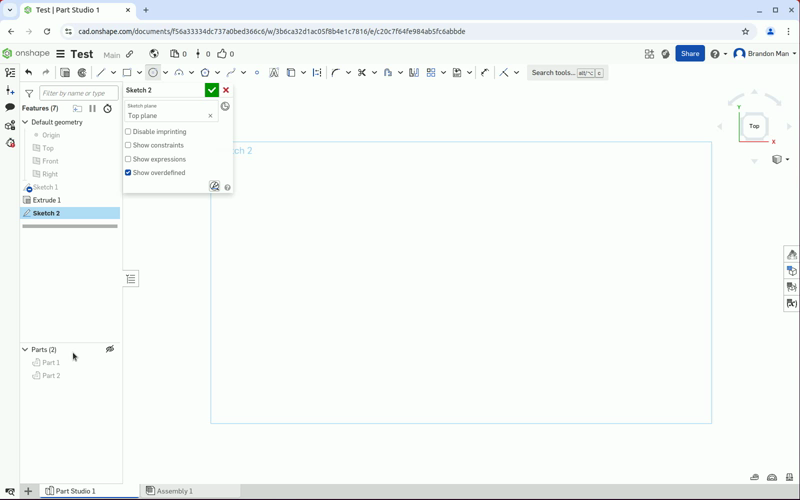
key_down(shift)
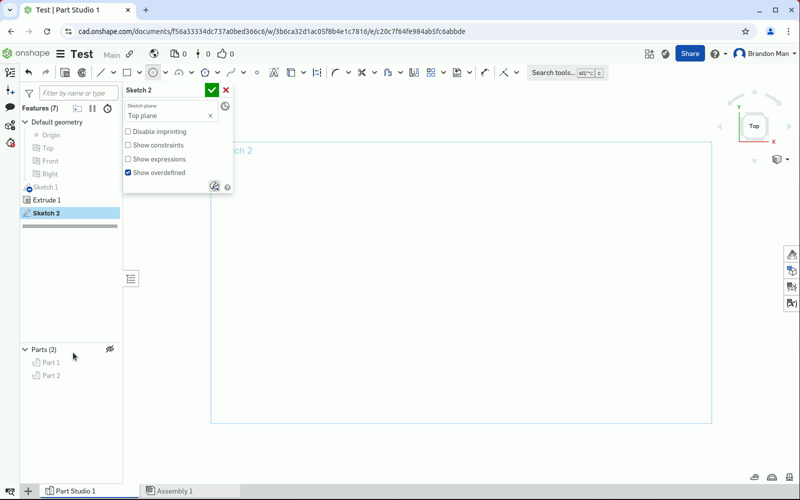
mouse_move(392, 282)
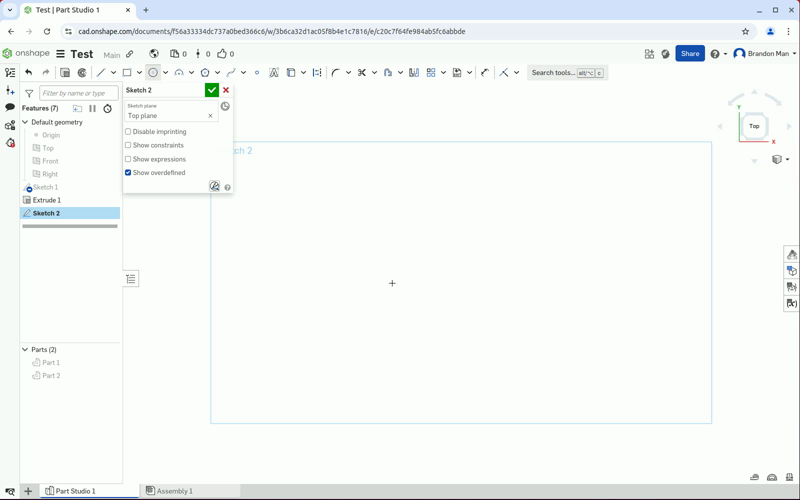
click(392, 282)
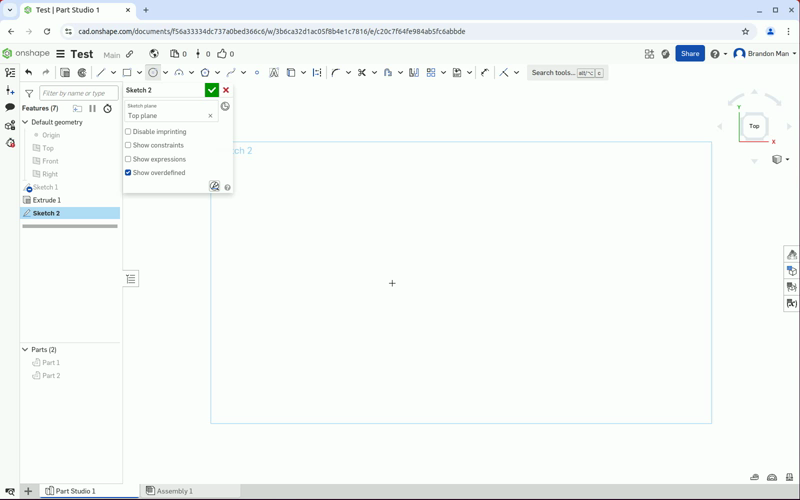
key_up(shift)
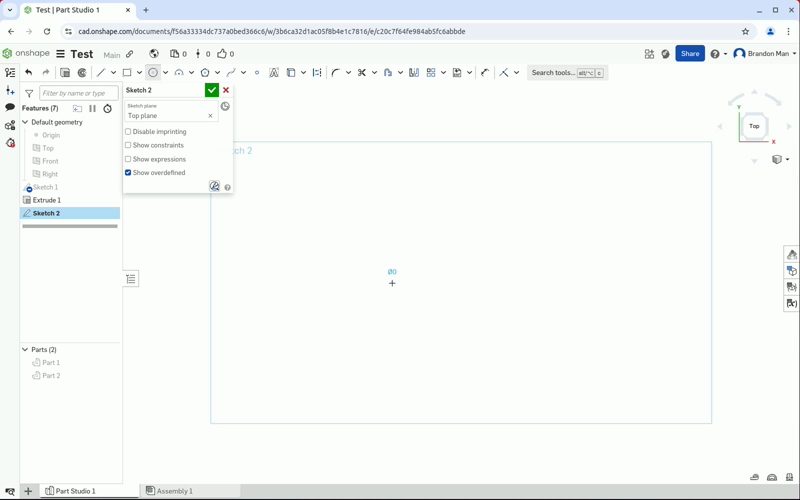
mouse_move(435, 282)
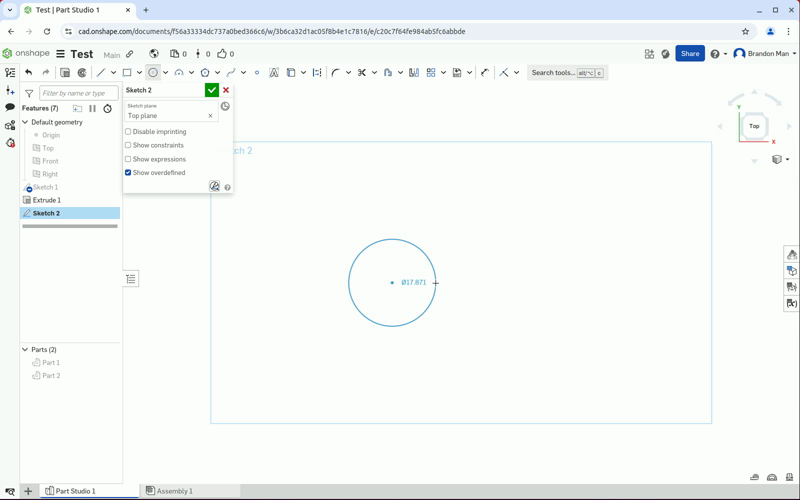
click(435, 282)
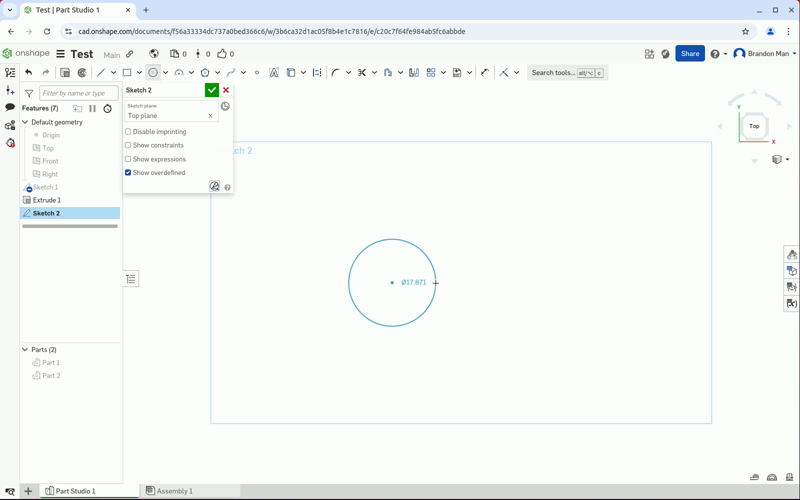
key(esc)
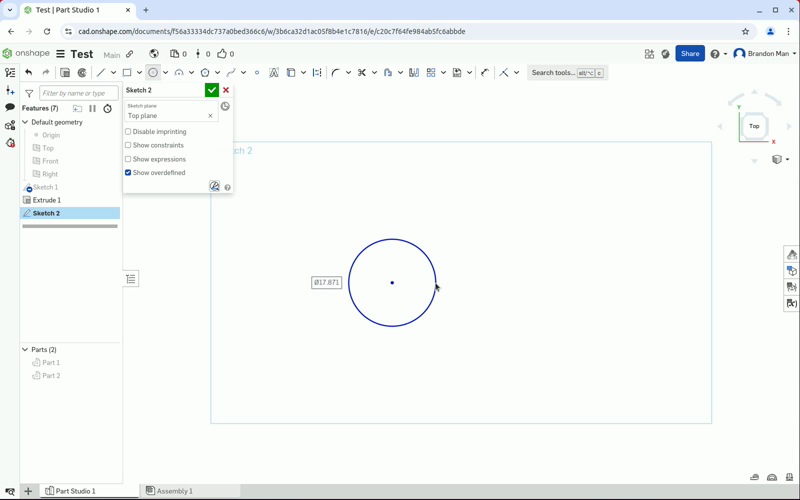
key(c)
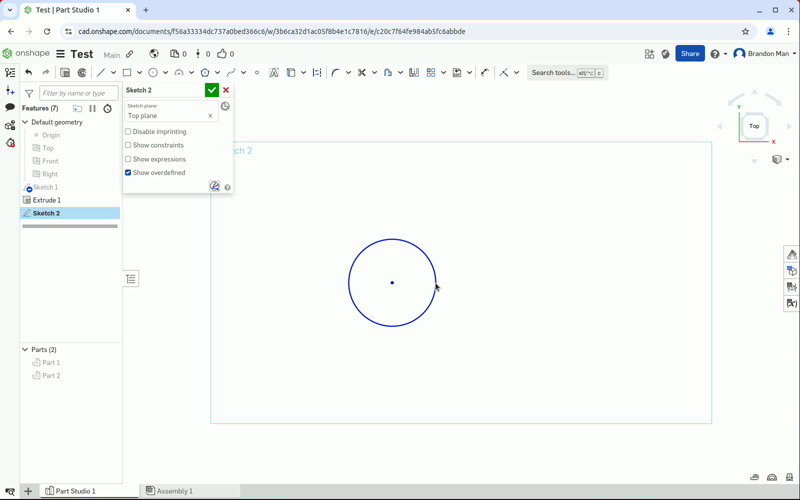
key_down(shift)
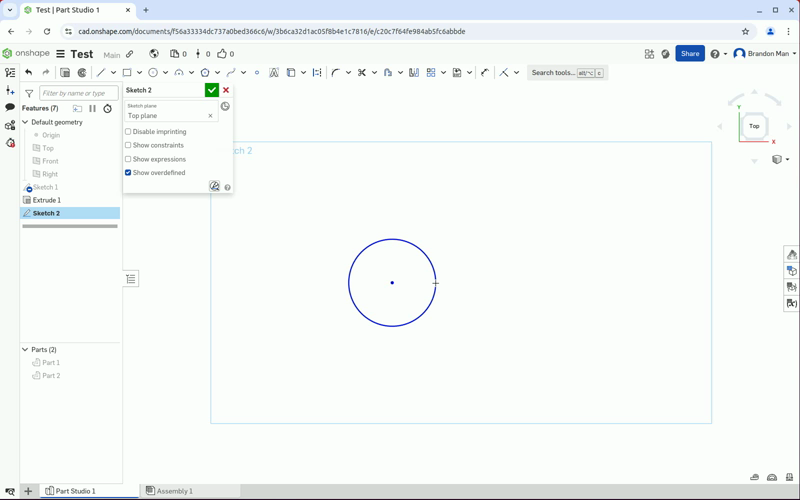
mouse_move(392, 282)
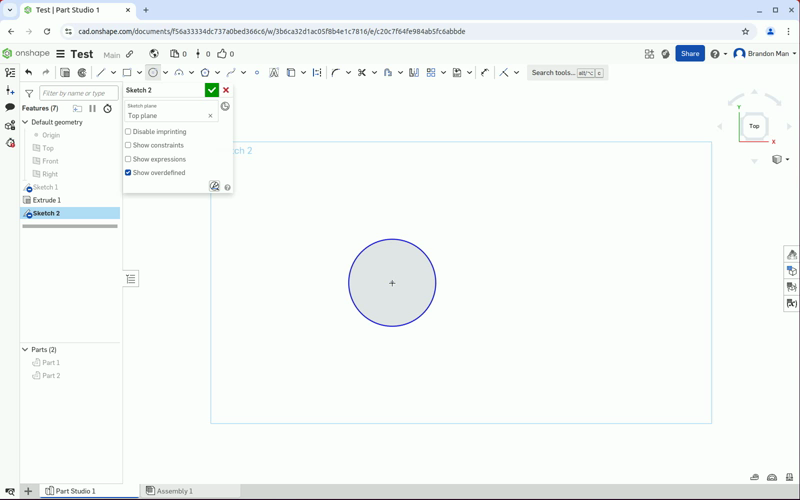
click(392, 282)
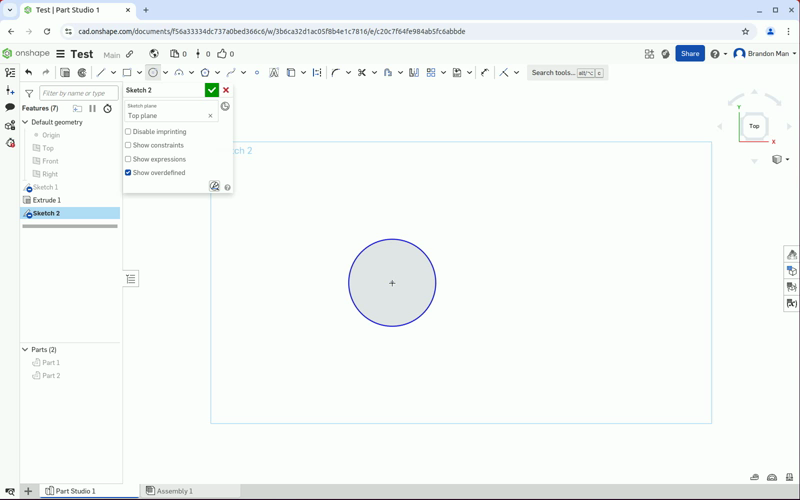
key_up(shift)
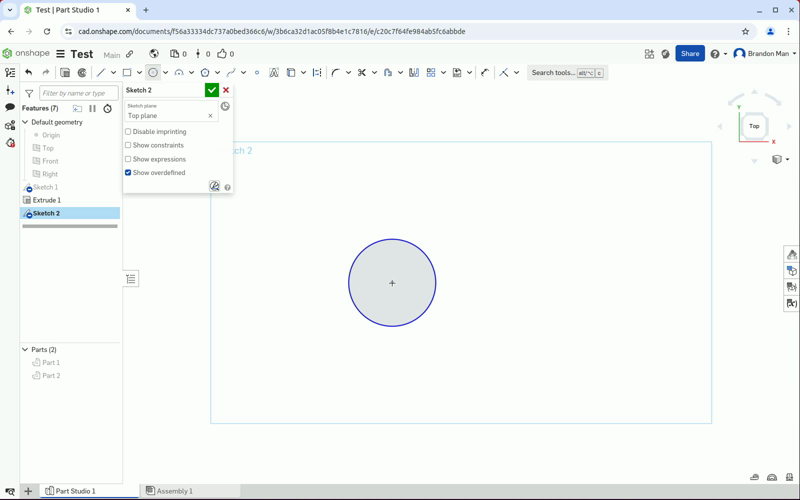
mouse_move(415, 282)
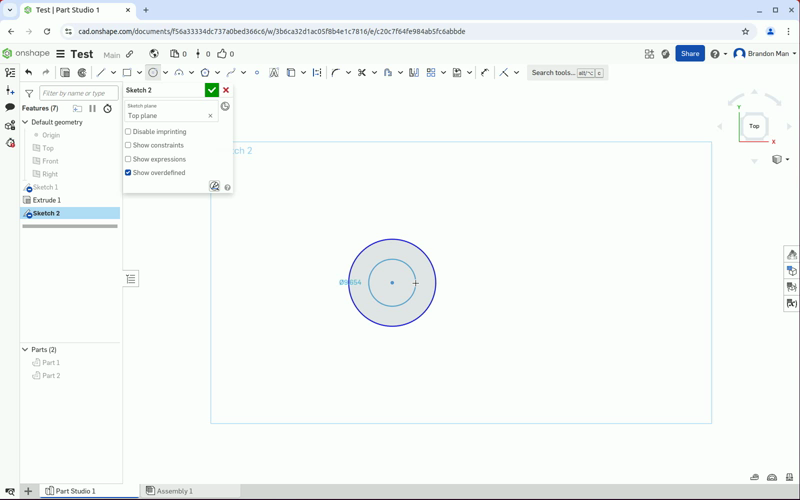
click(415, 282)
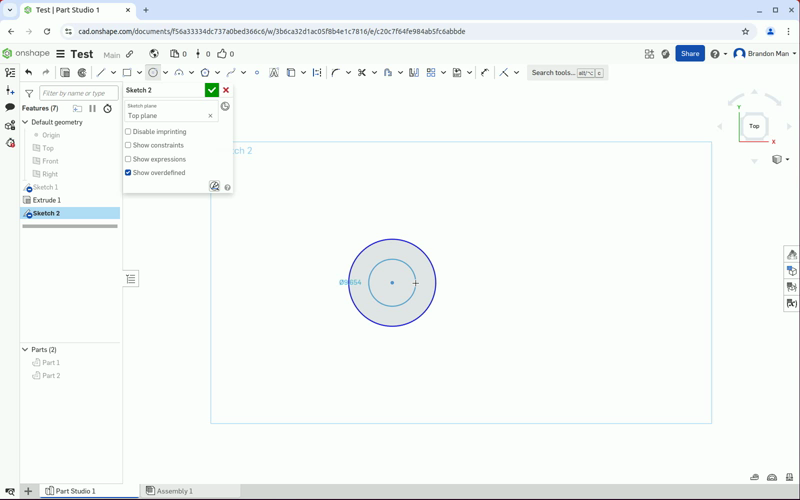
key(esc)
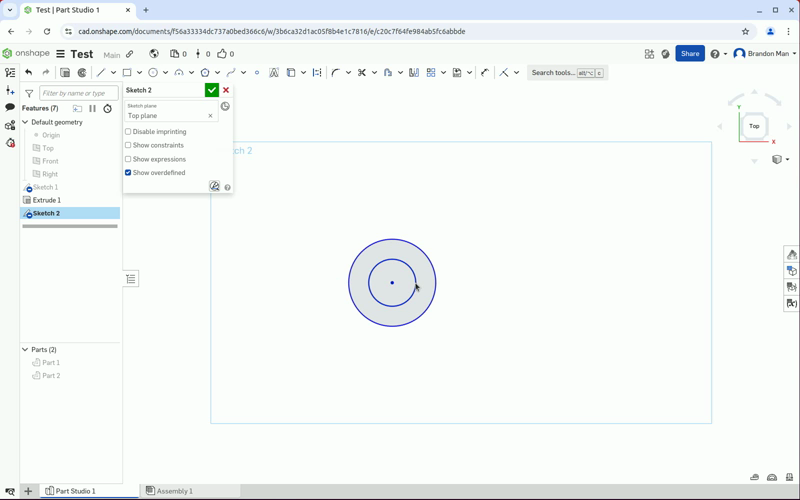
mouse_move(359, 275)
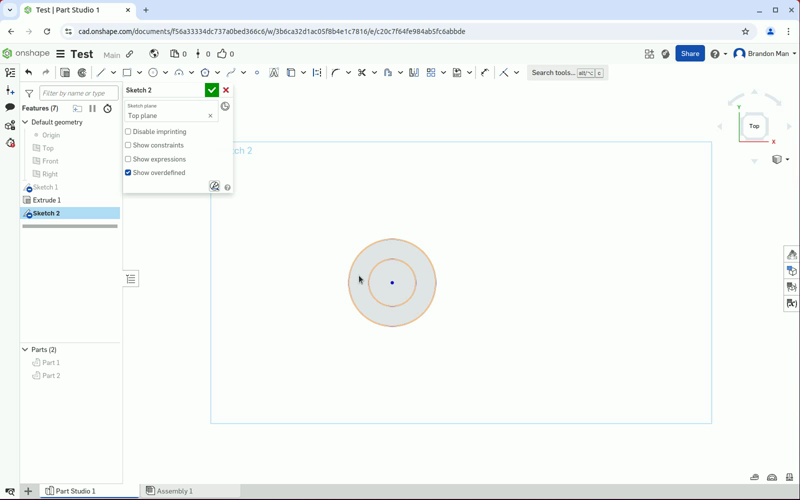
click(359, 275)
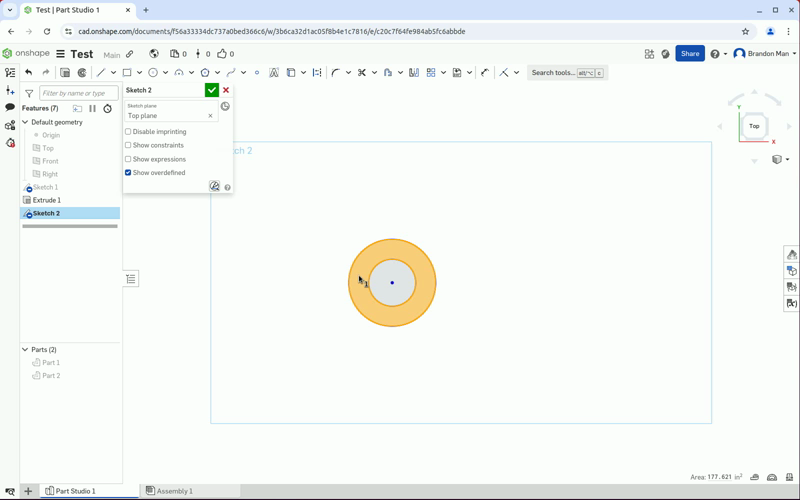
mouse_move(73, 352)
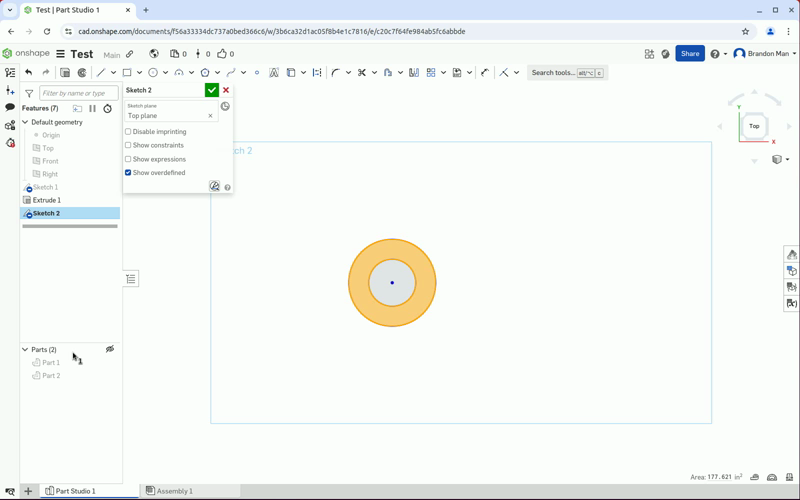
key(shift+y)
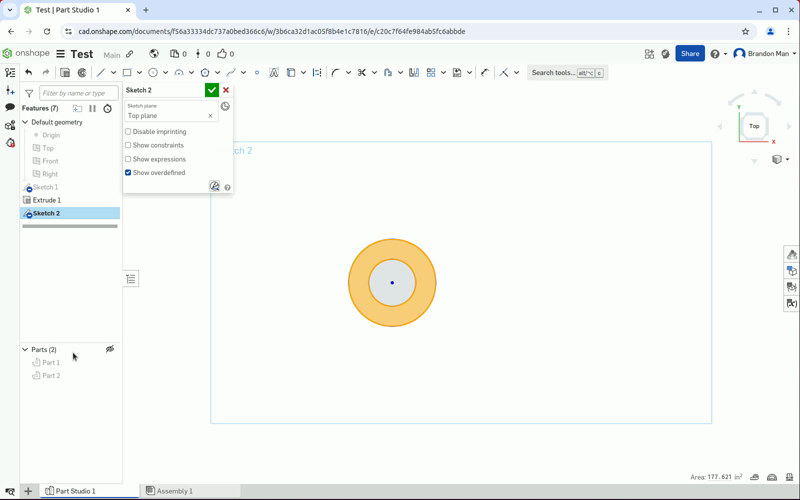
key(shift+e)
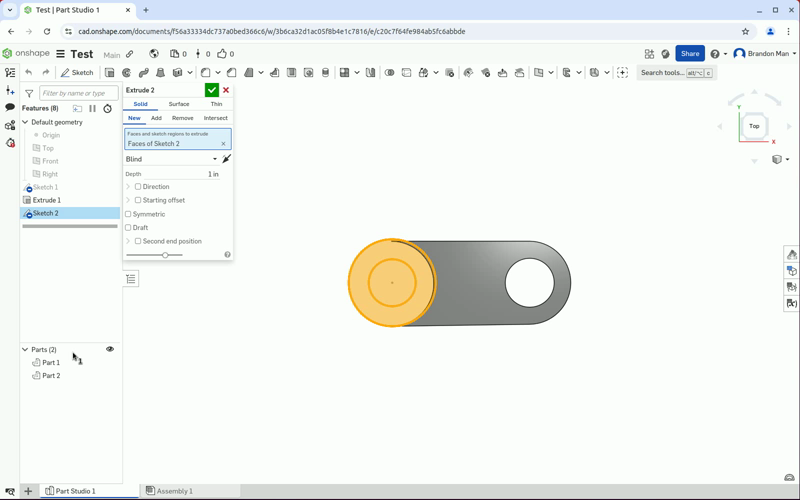
mouse_move(143, 106)
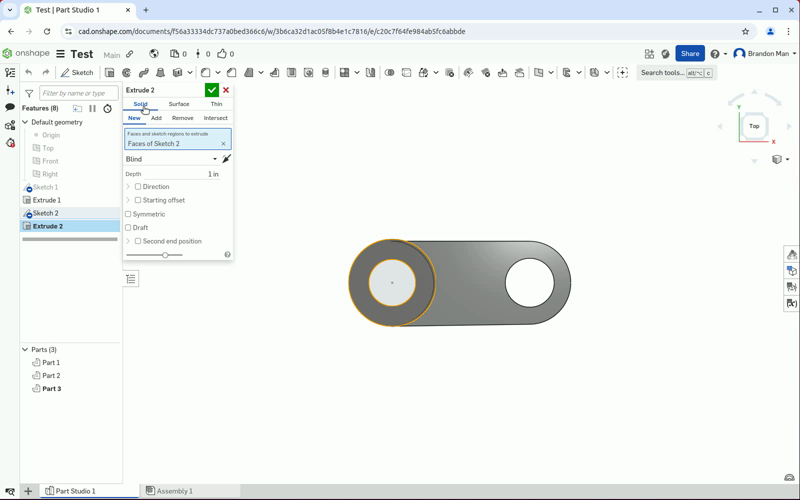
click(143, 106)
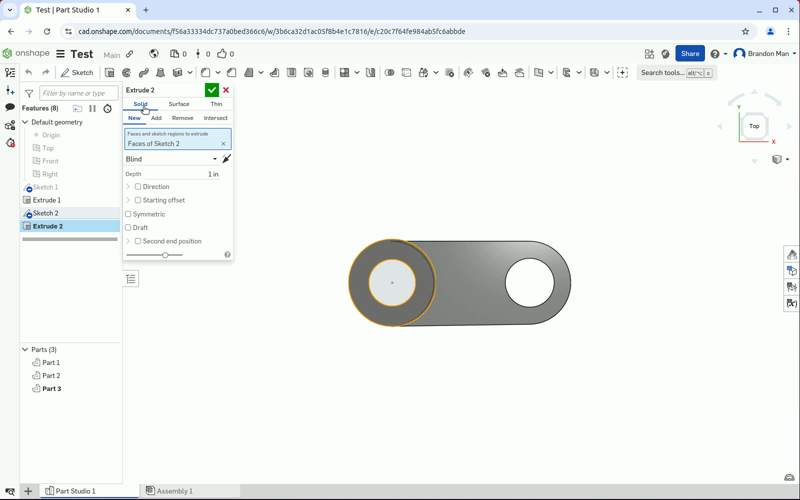
mouse_move(137, 120)
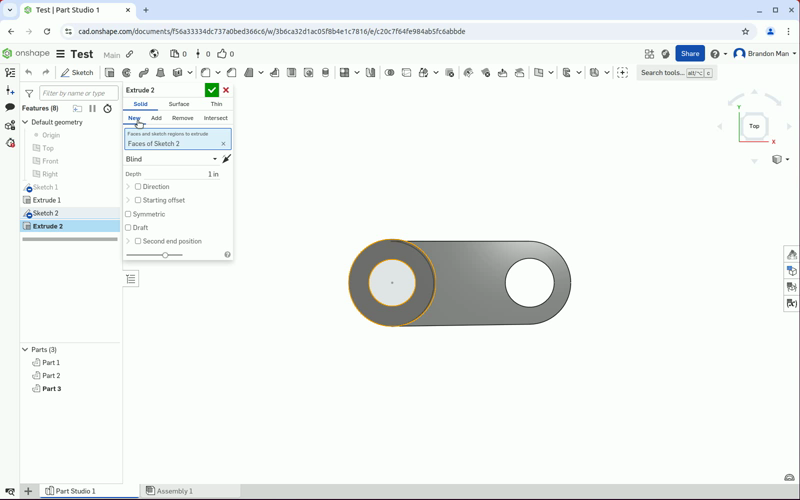
click(137, 120)
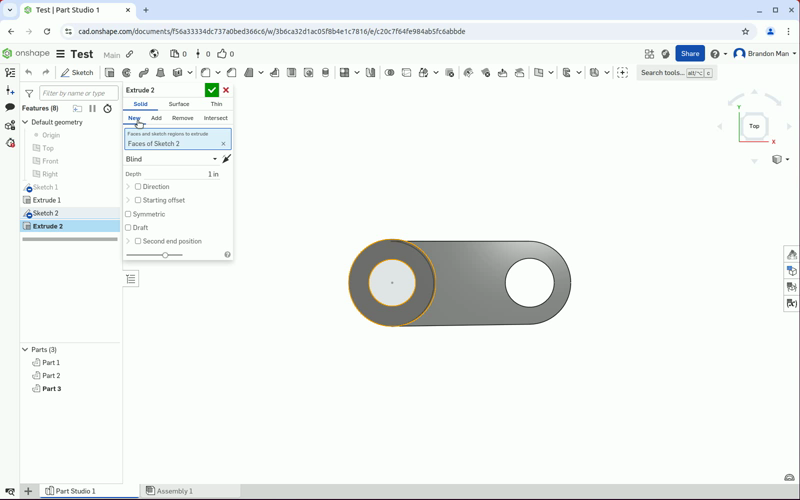
key(tab, 4)
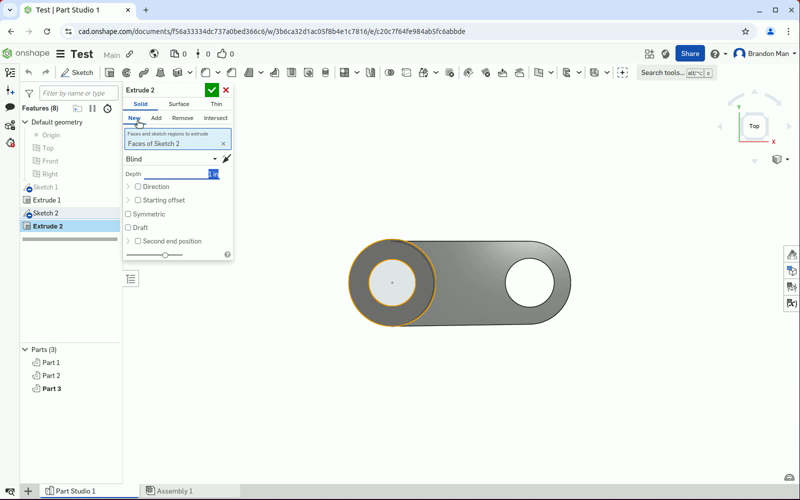
text(13.48)
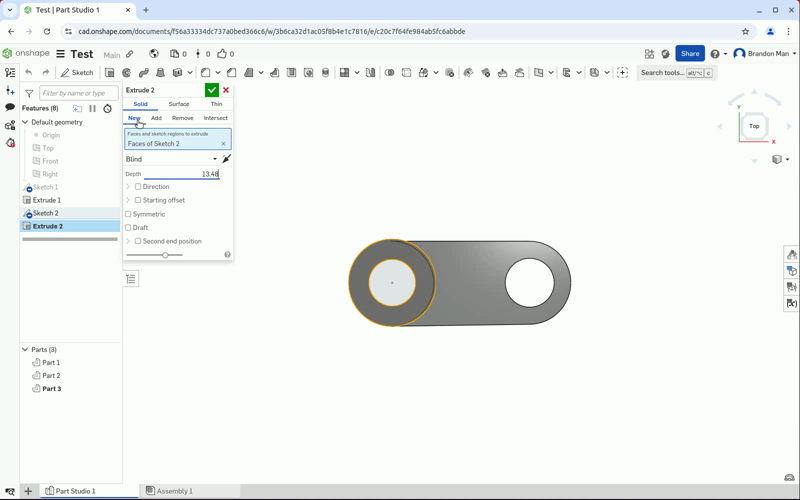
key(enter)
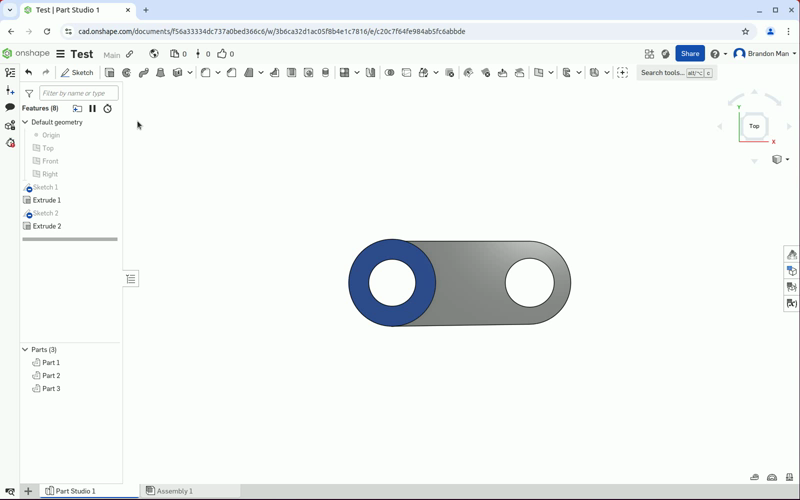
key(shift+h)
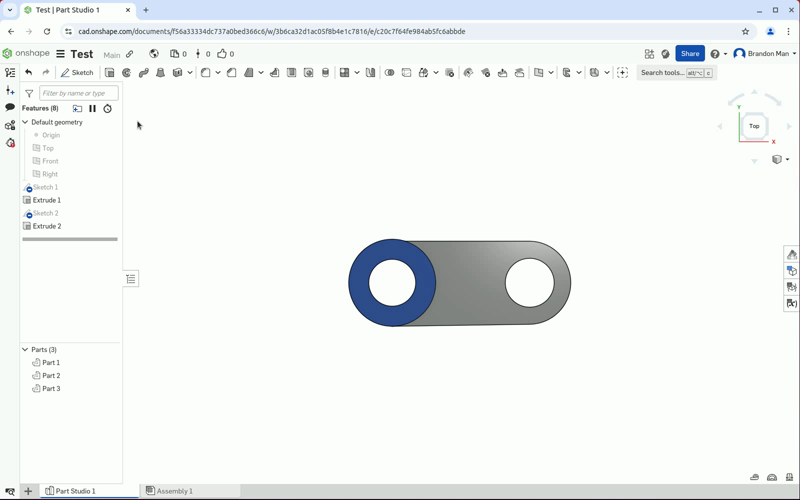
key(shift+h)
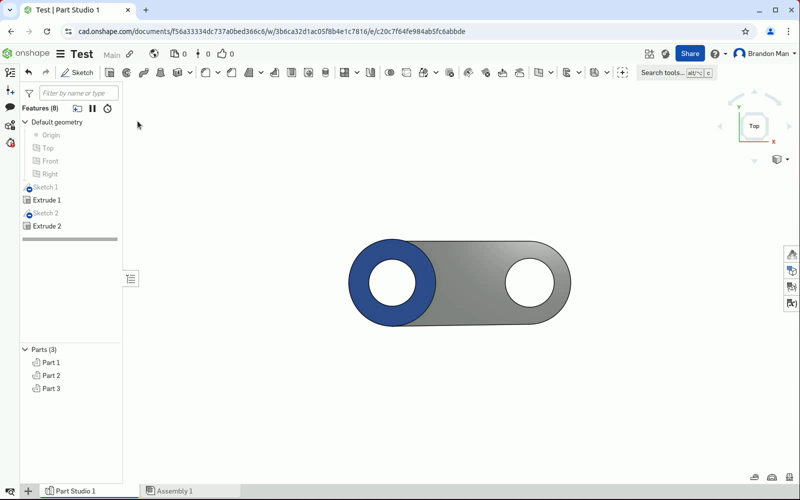
key(shift+7)
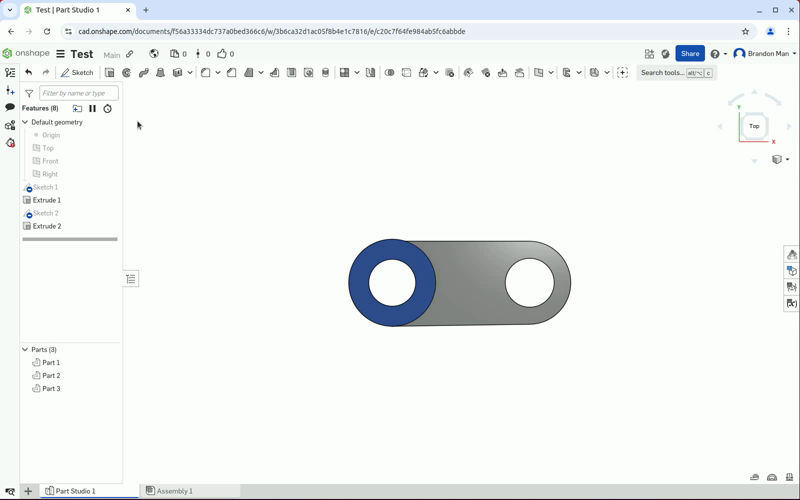
key(up, 3)
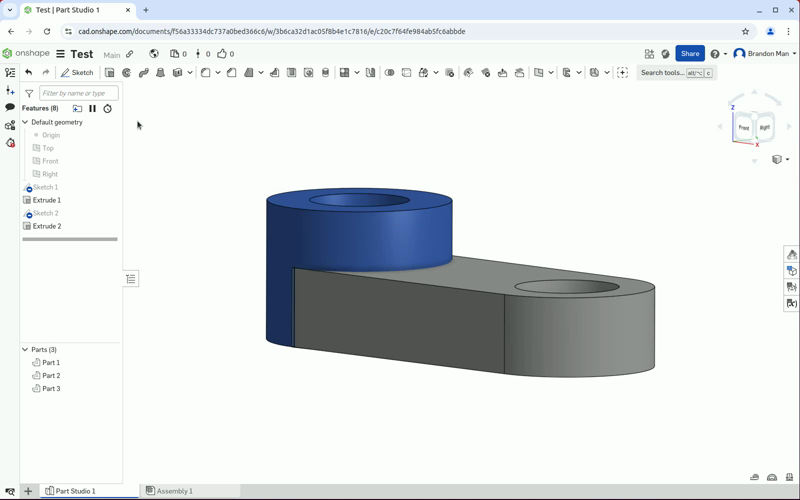
key(left, 3)
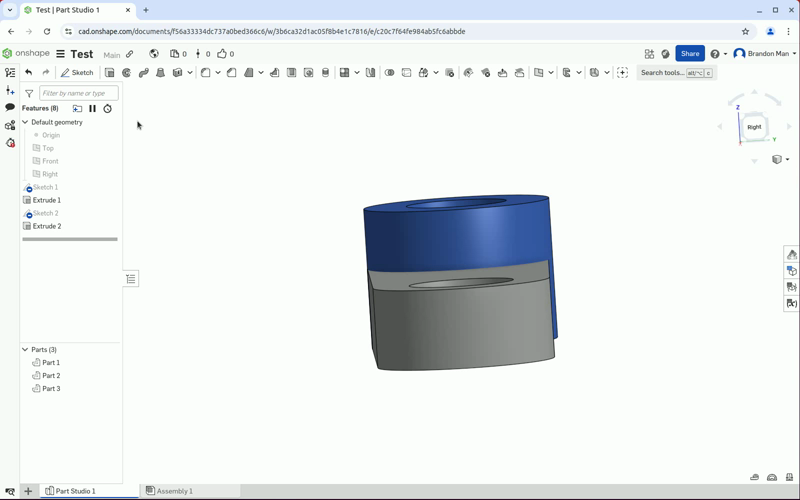
key(right, 3)
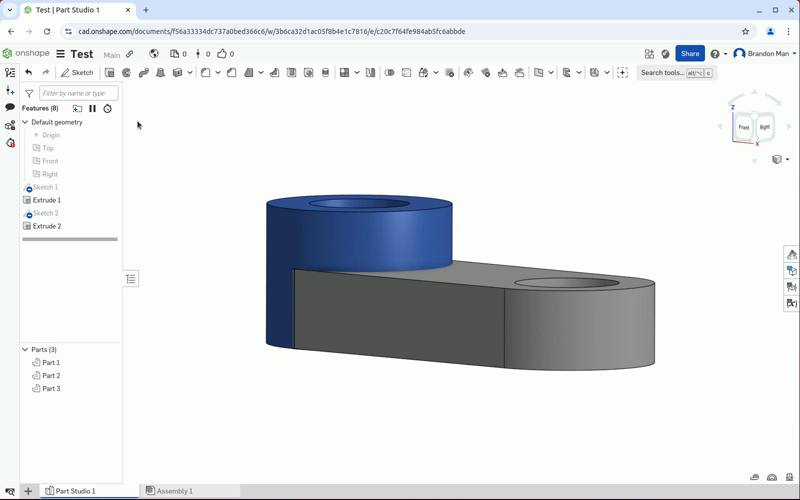
key(down, 3)
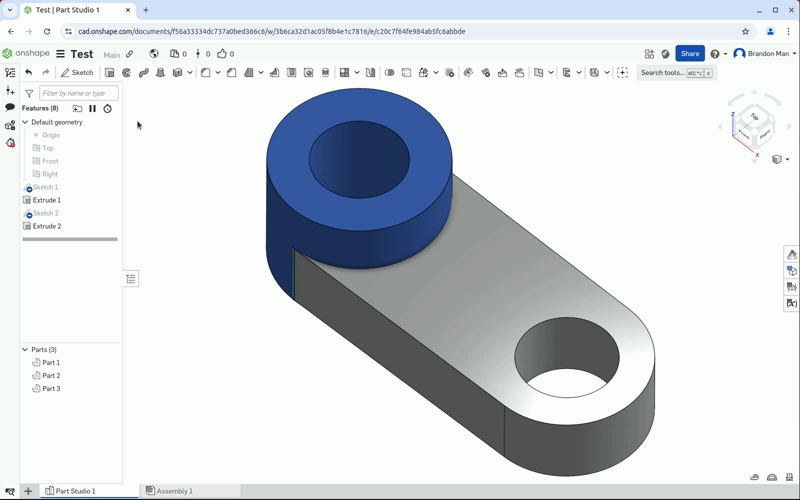
mouse_move(73, 189)
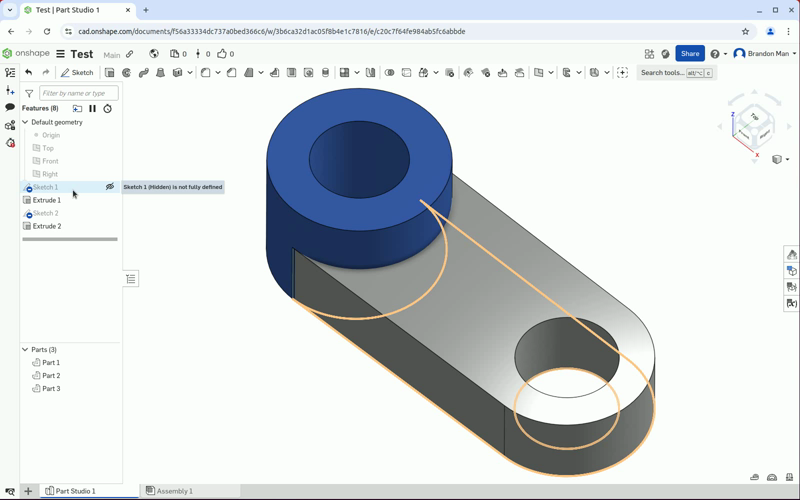
click(73, 189)